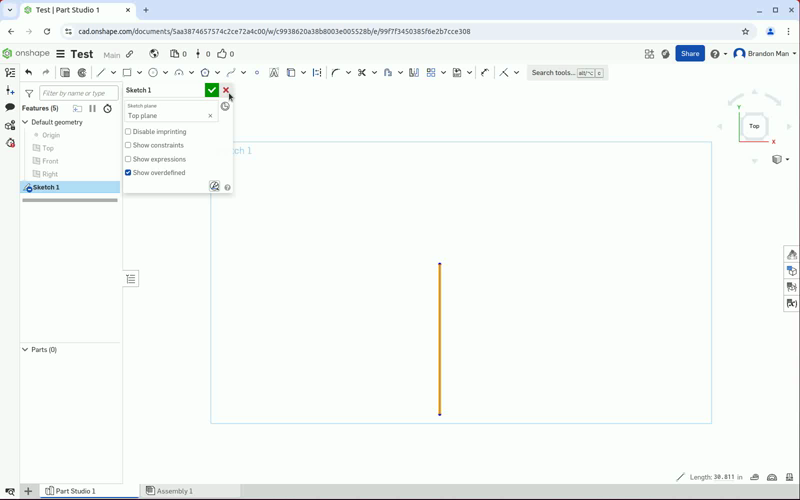
key(shift+h)
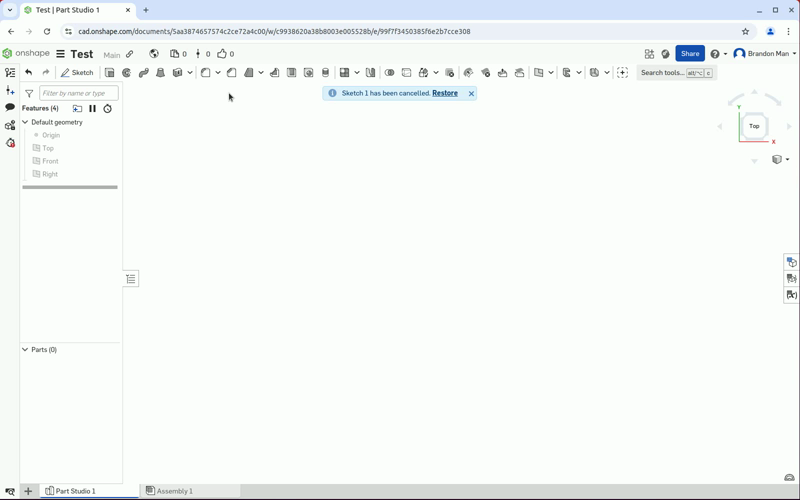
mouse_move(73, 352)
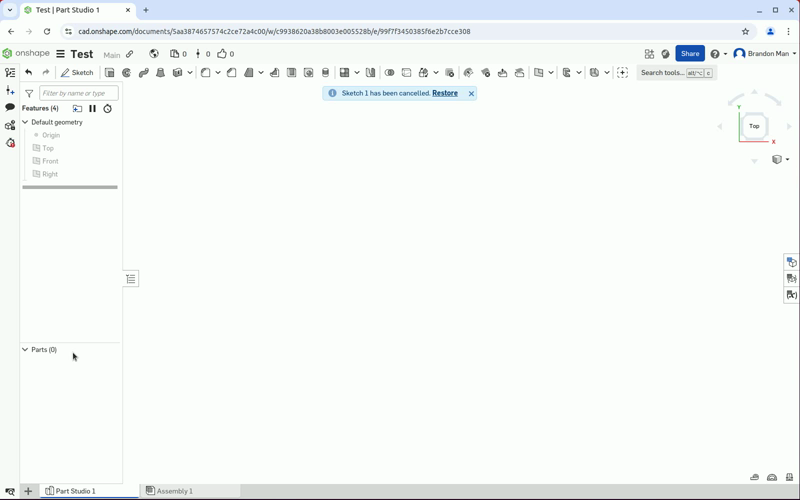
key(y)
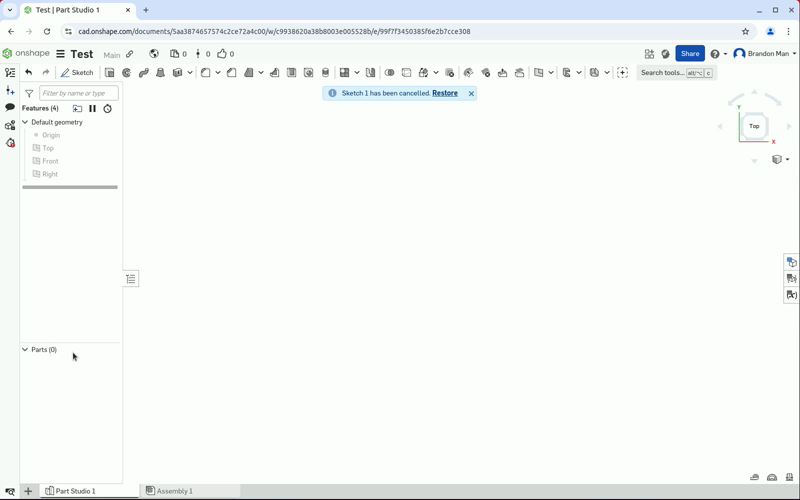
key(shift+p)
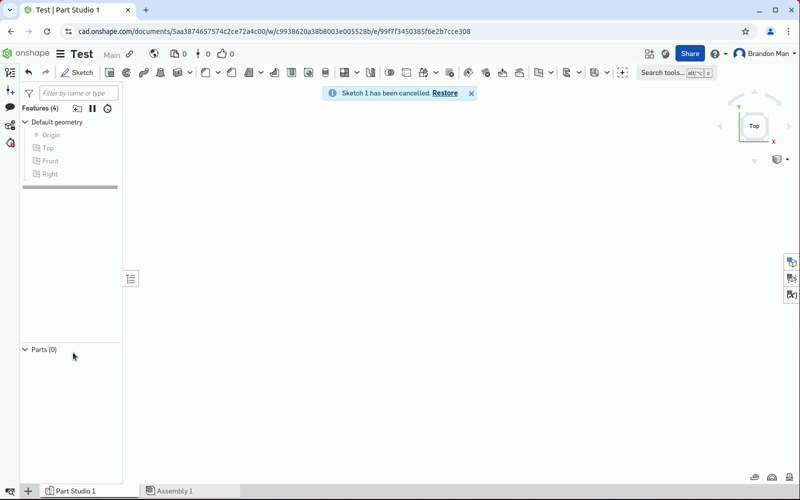
key(space)
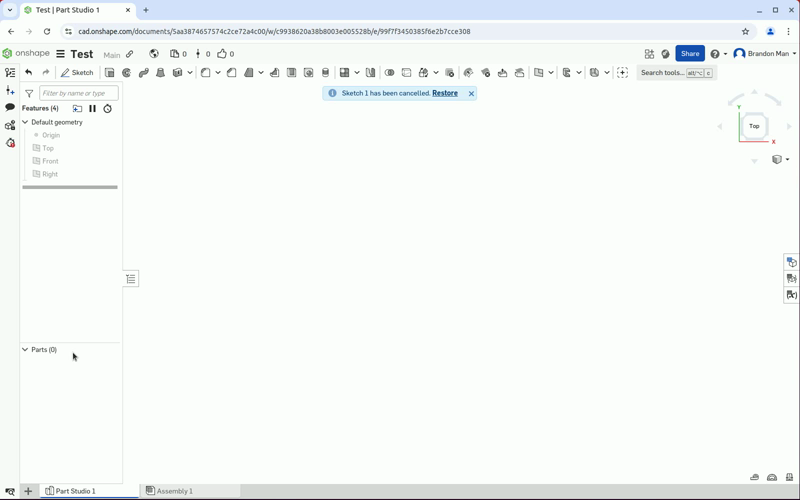
key_down(shift)
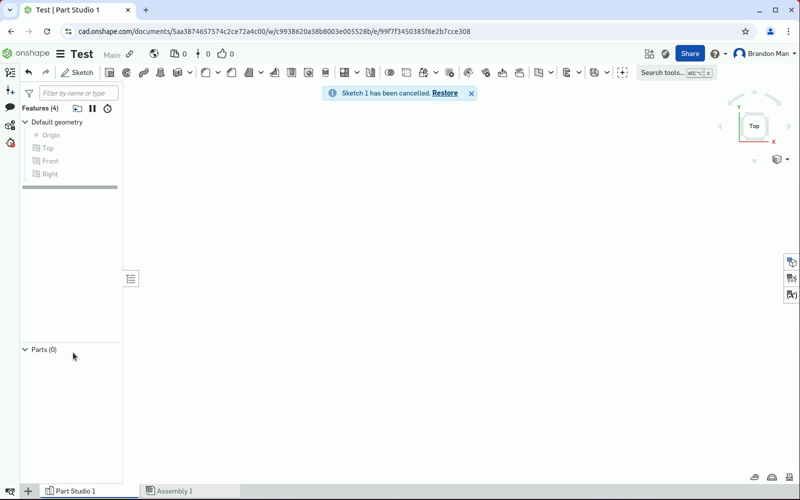
key(up)
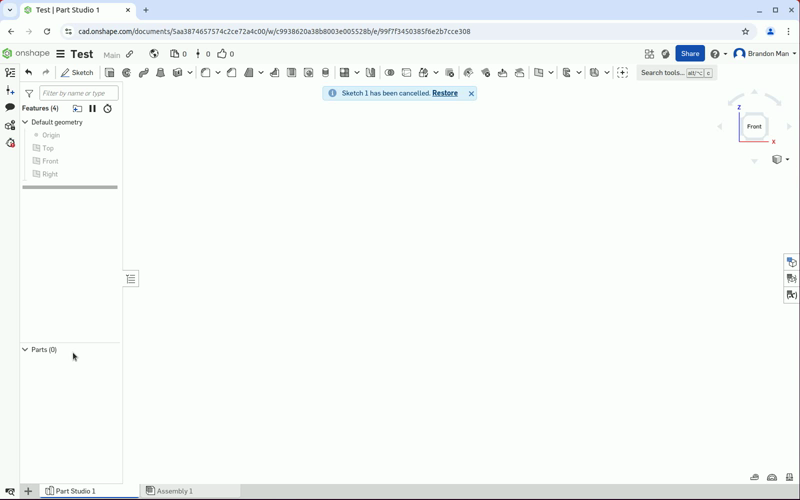
key_up(shift)
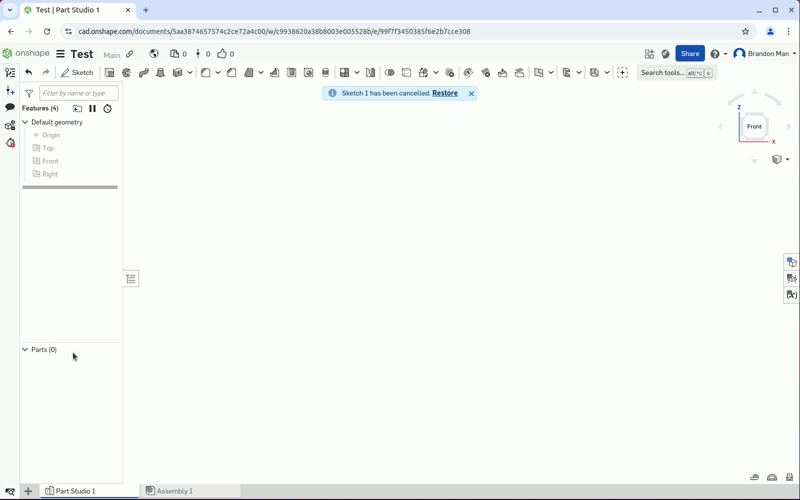
mouse_move(73, 352)
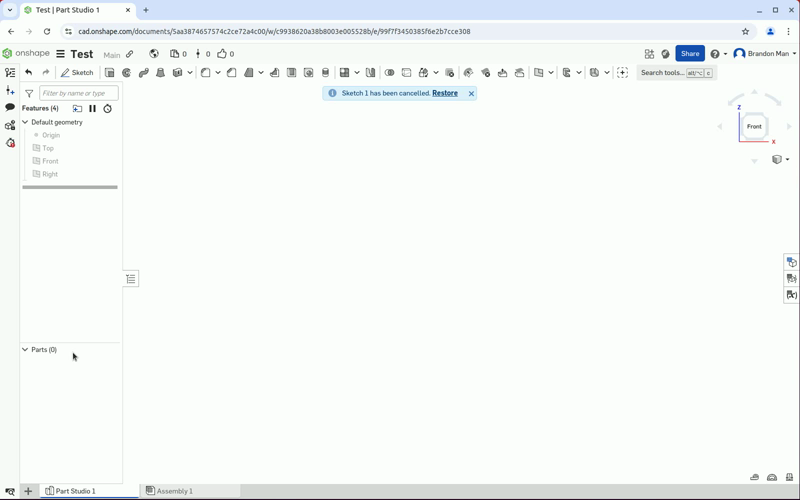
key(shift+y)
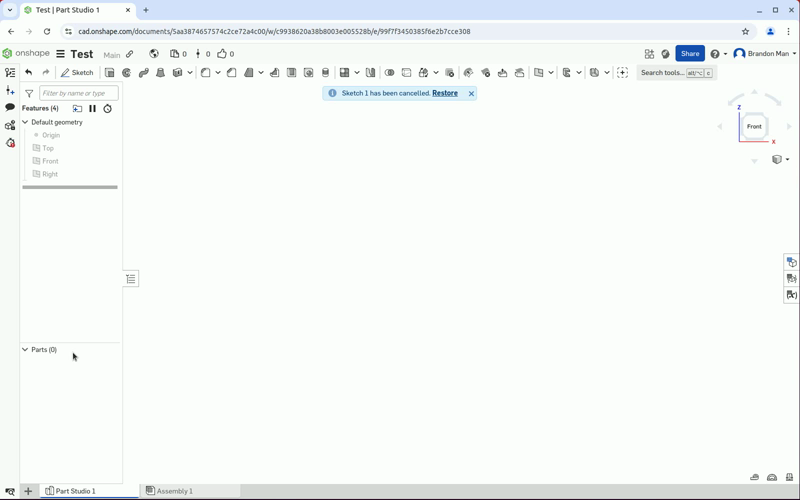
key(shift+s)
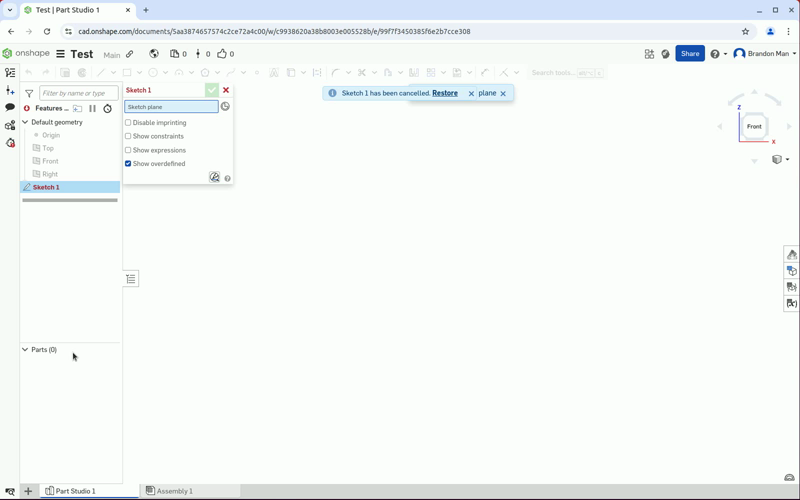
mouse_move(73, 163)
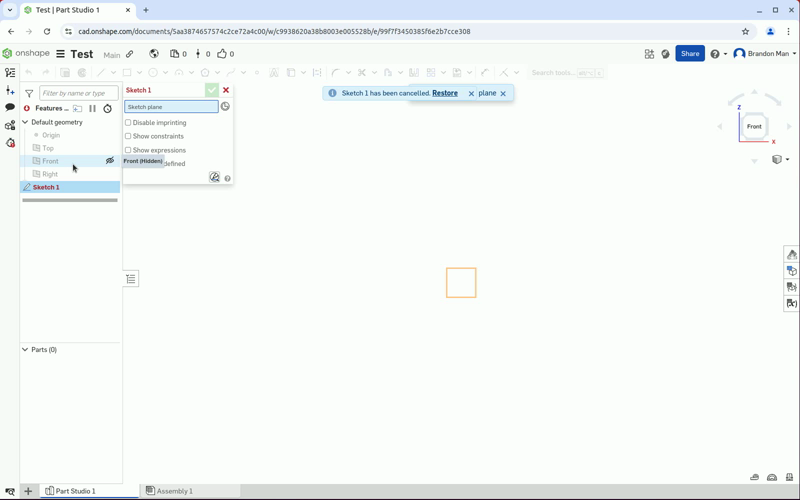
click(73, 163)
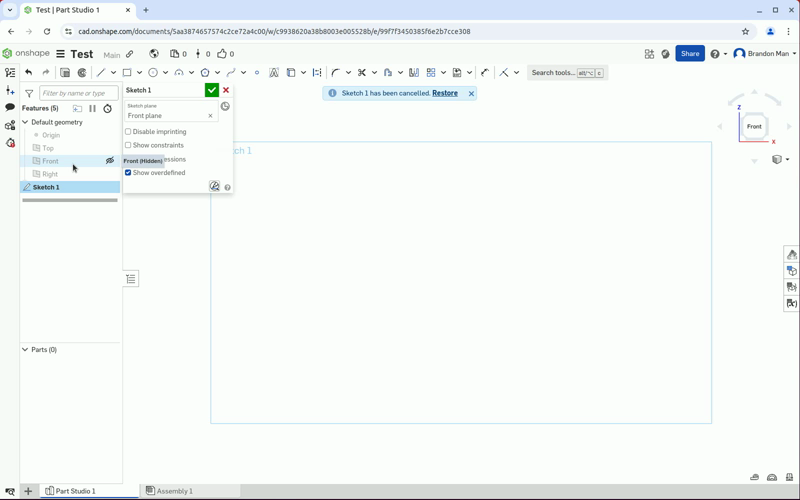
mouse_move(73, 352)
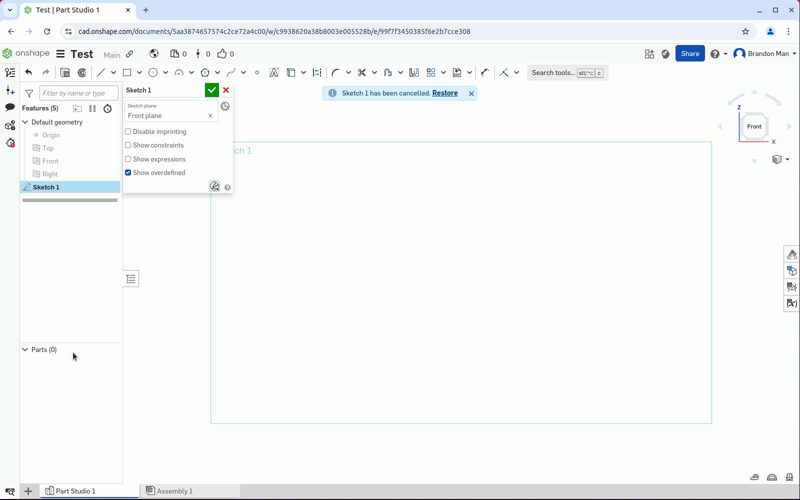
key(y)
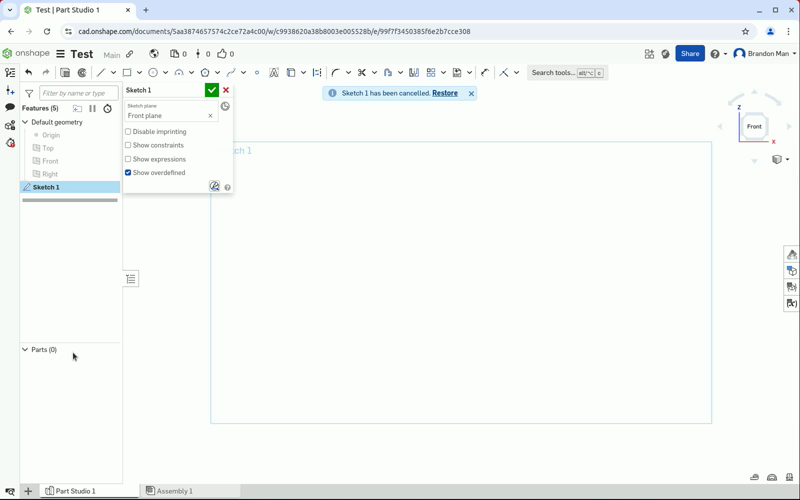
key(l)
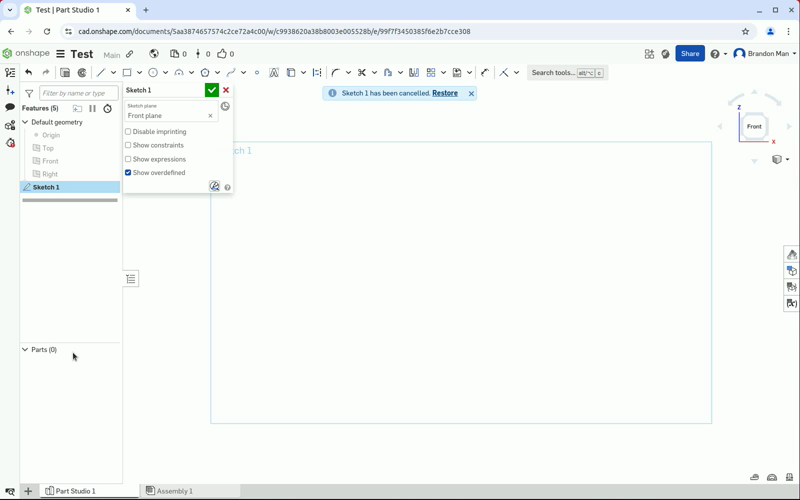
key_down(shift)
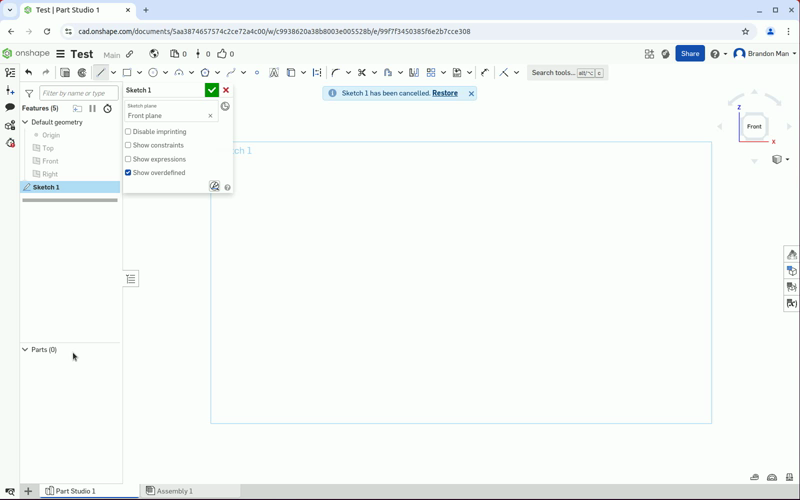
mouse_move(460, 282)
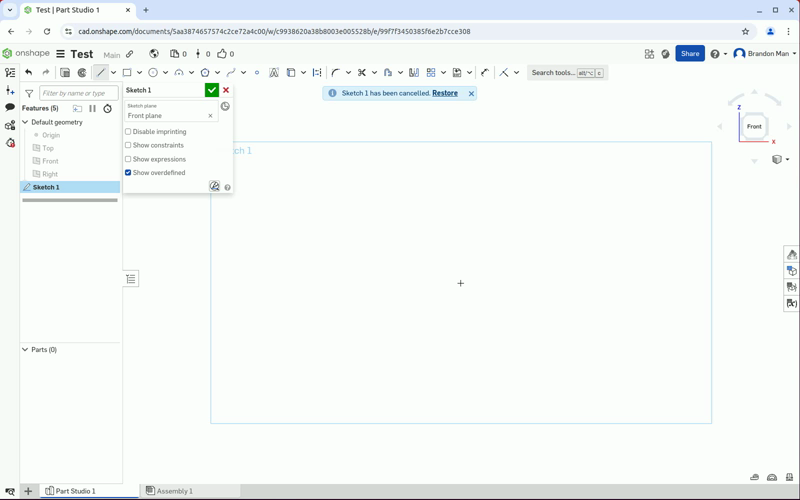
click(460, 282)
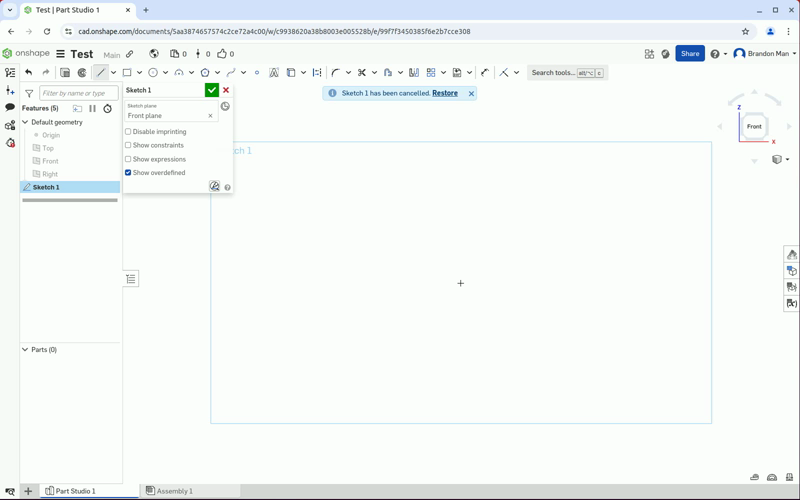
key_up(shift)
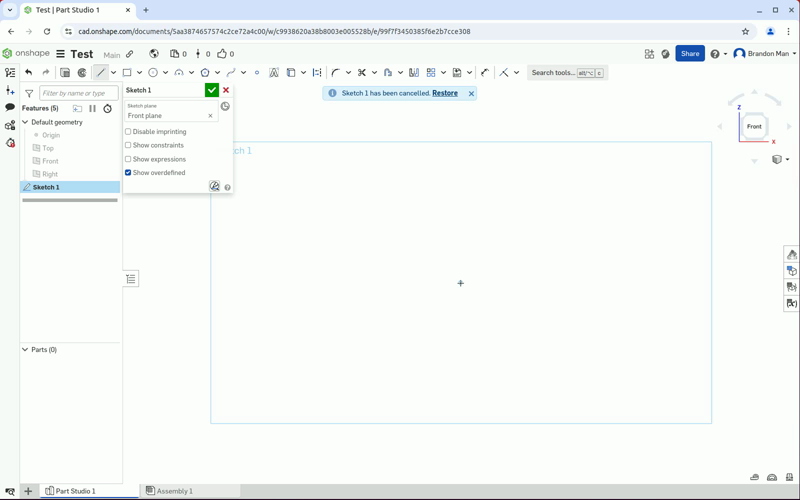
key_down(shift)
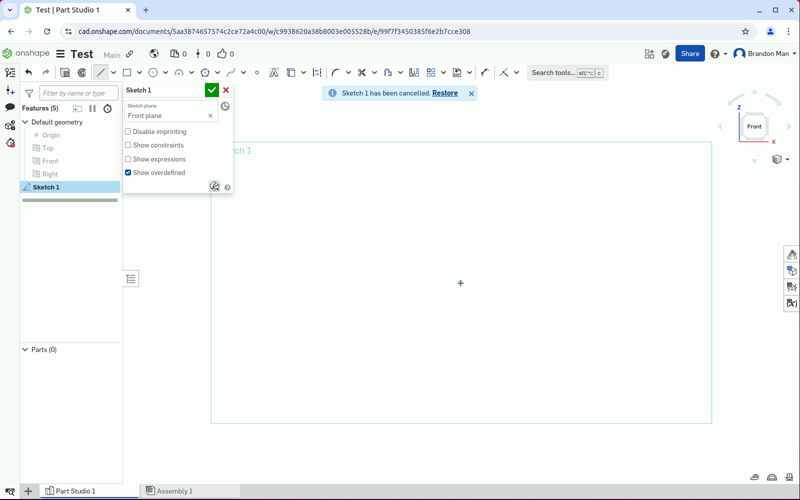
mouse_move(570, 282)
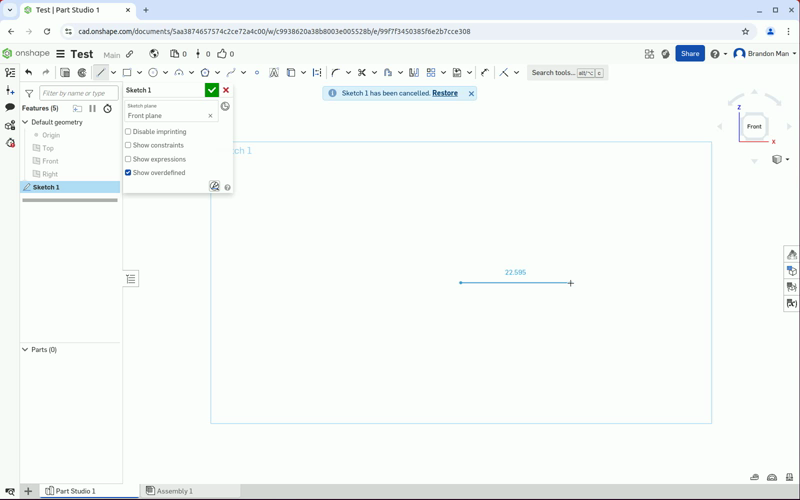
click(570, 282)
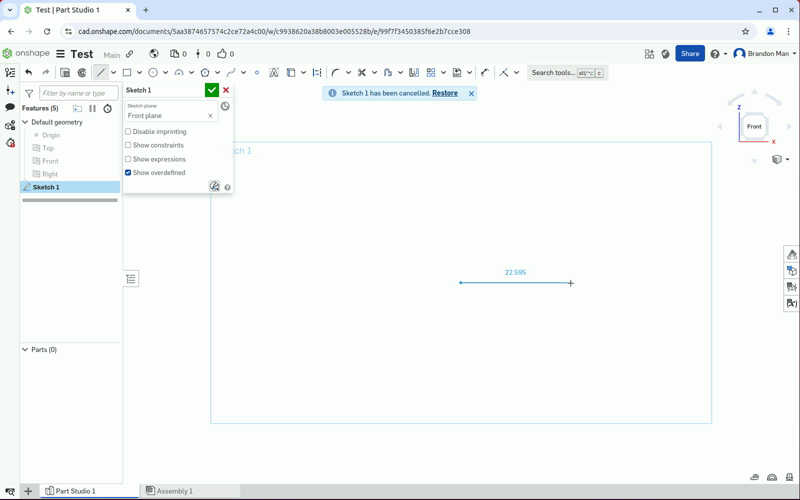
key_up(shift)
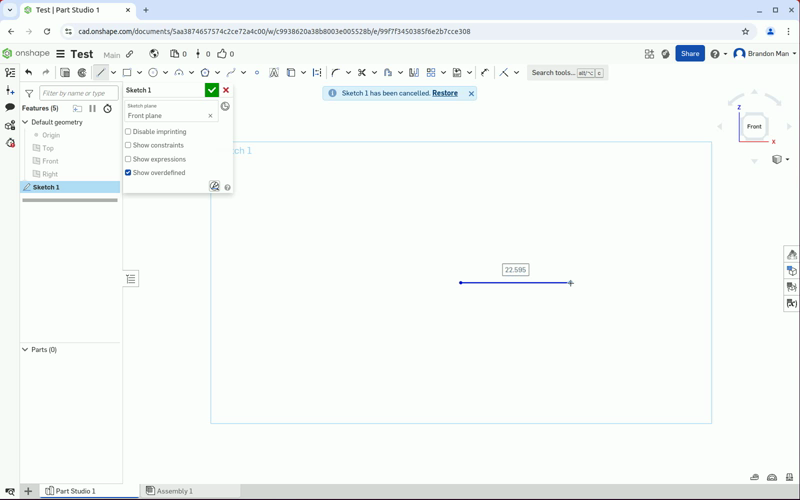
key_down(shift)
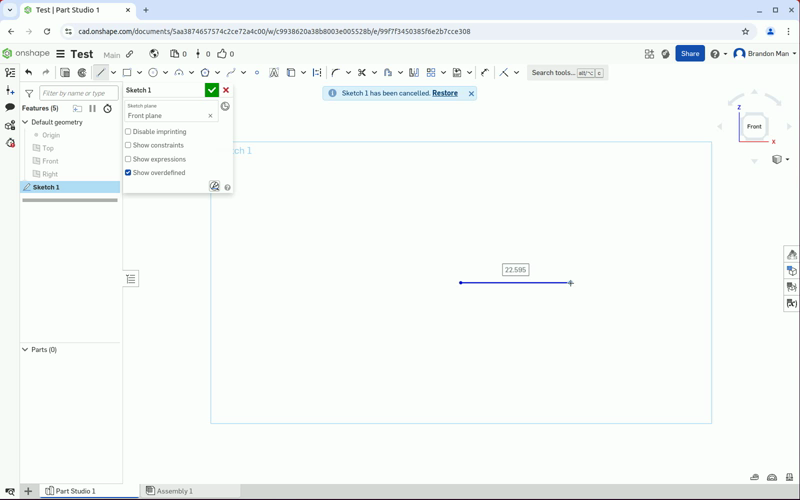
mouse_move(570, 170)
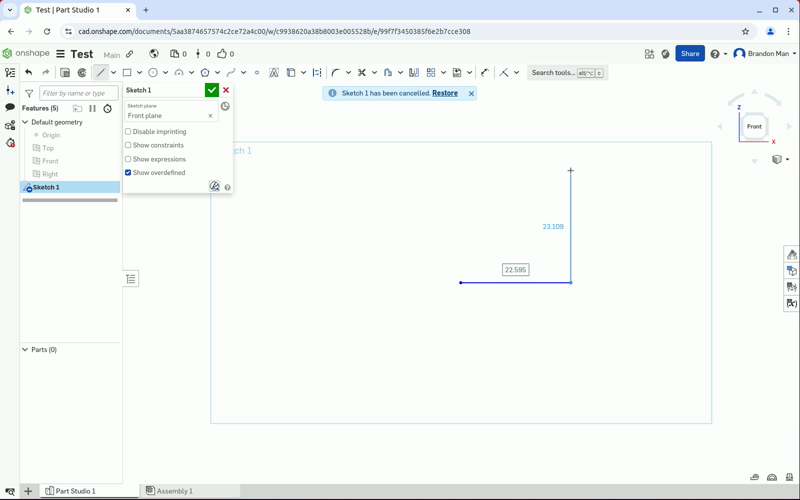
click(570, 170)
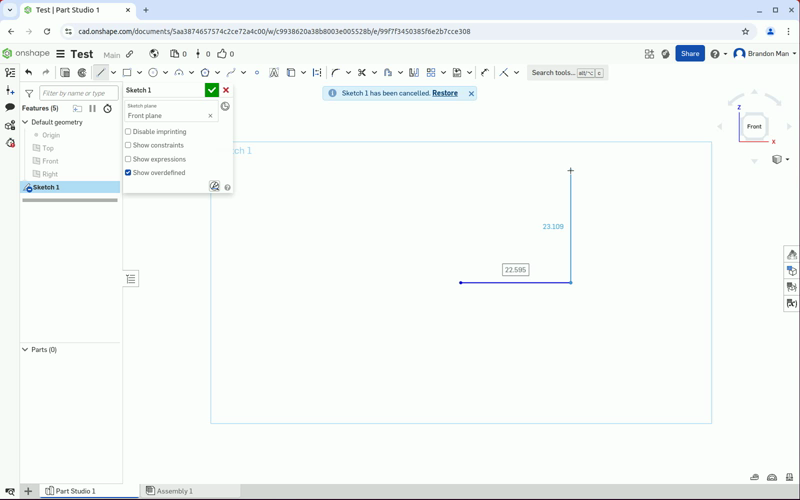
key_up(shift)
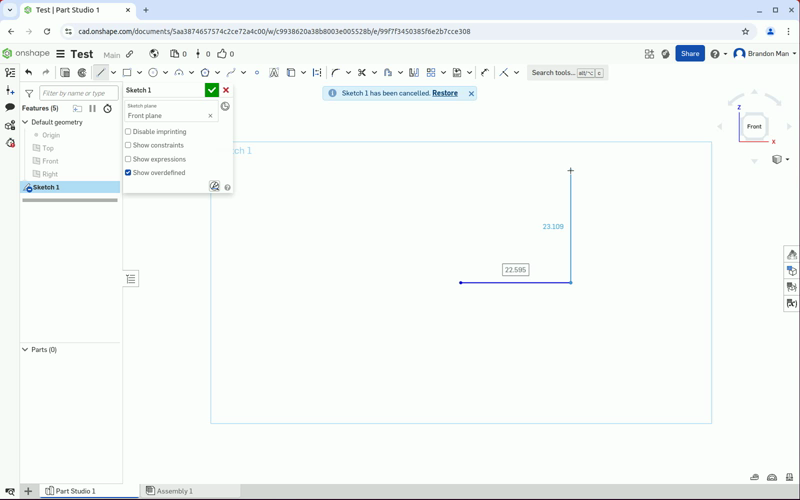
key_down(shift)
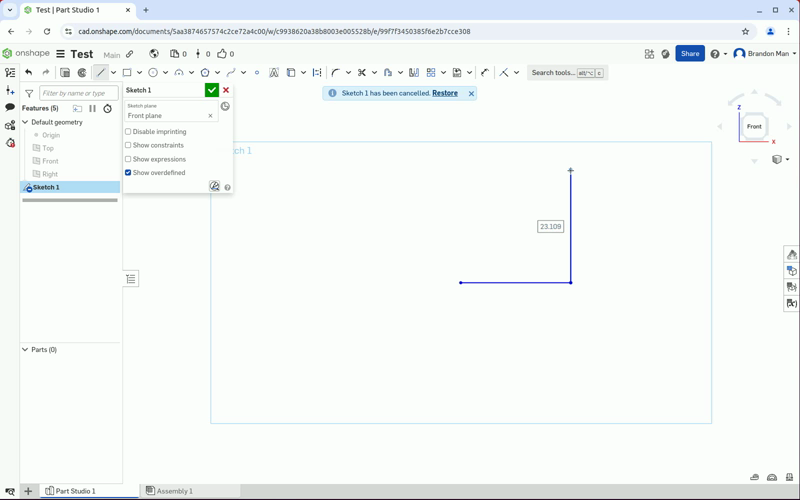
mouse_move(460, 170)
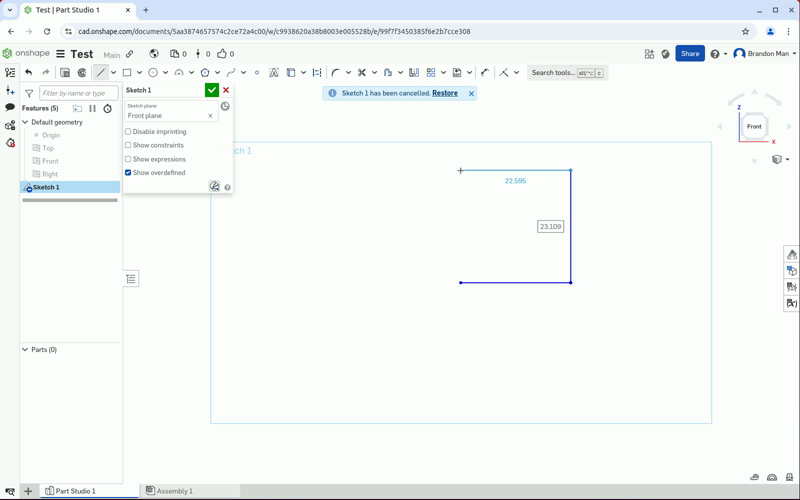
click(460, 170)
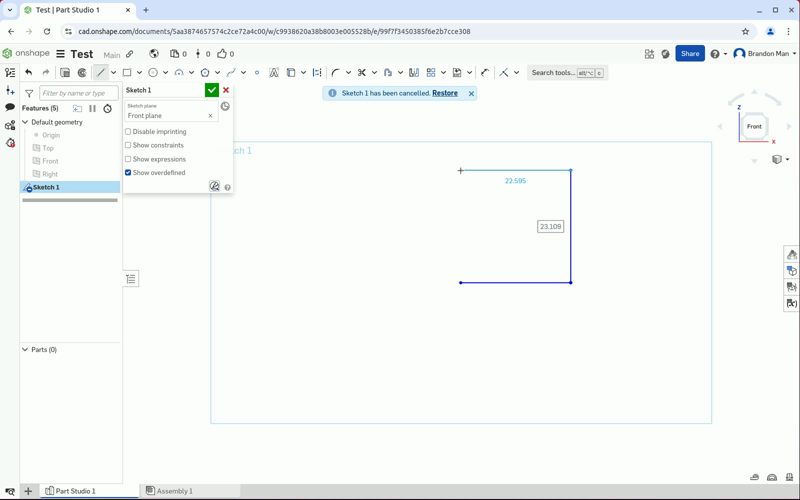
key_up(shift)
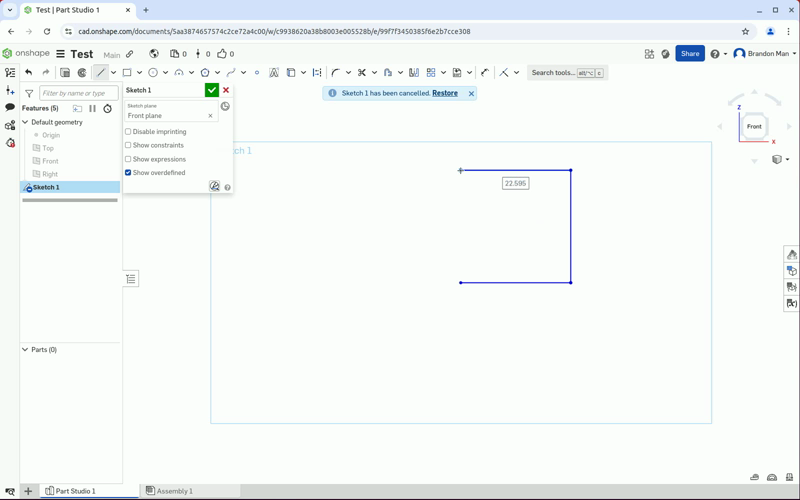
key_down(shift)
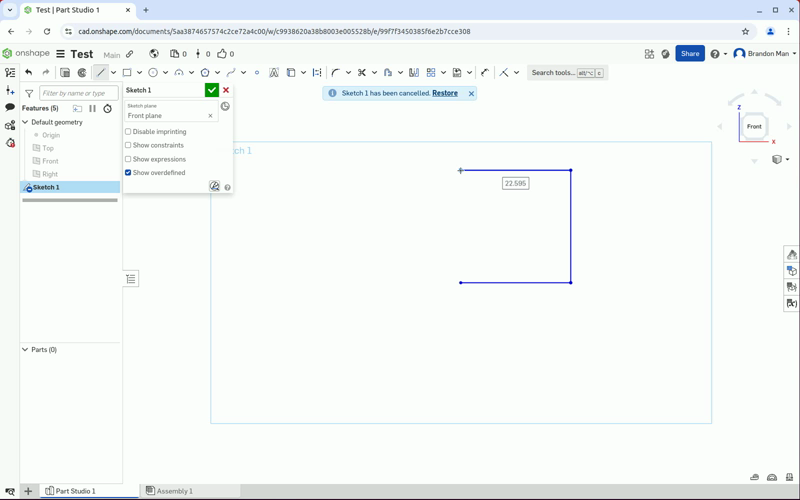
mouse_move(460, 282)
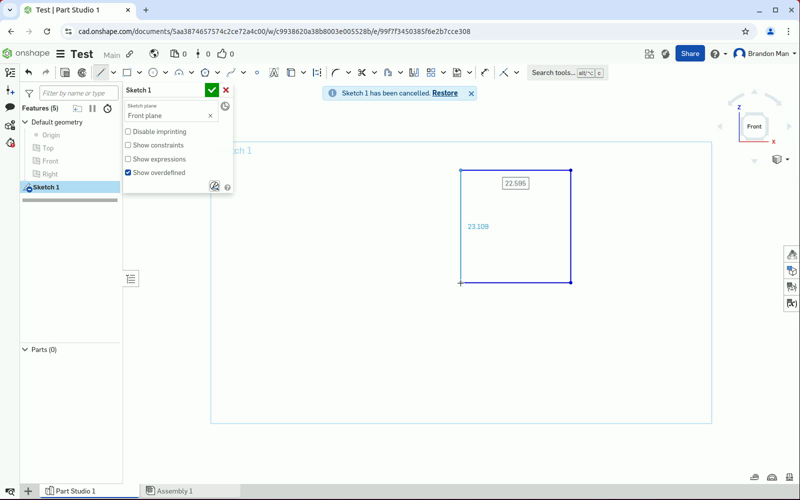
key_up(shift)
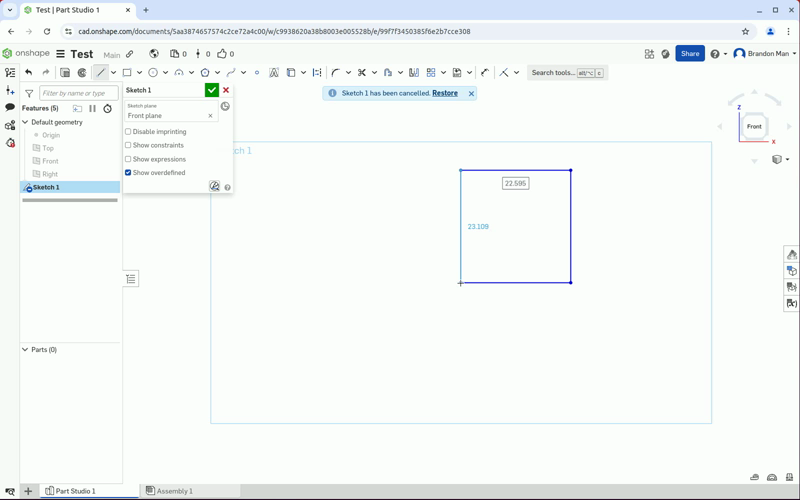
click(460, 282)
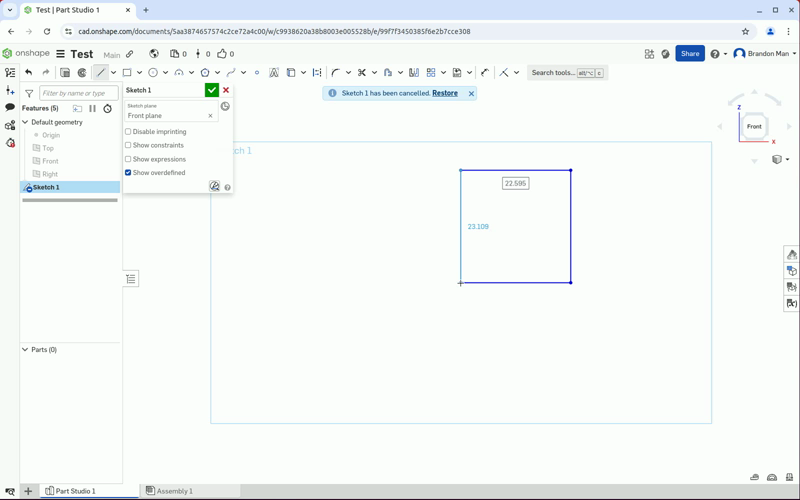
key(esc)
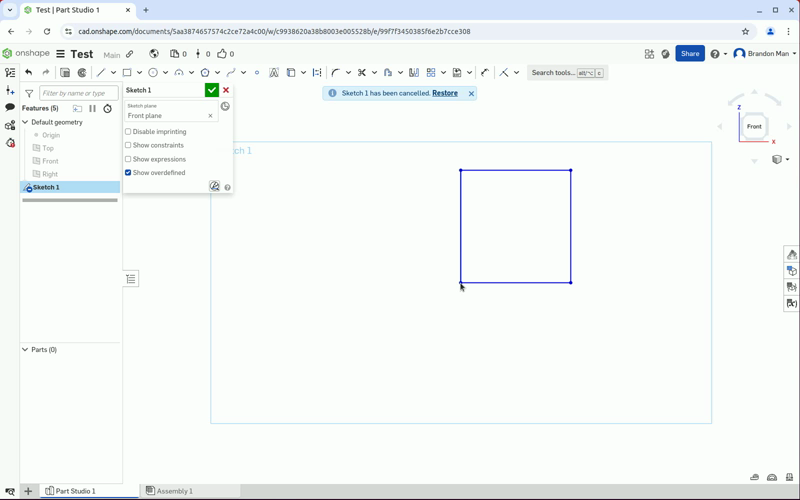
mouse_move(479, 240)
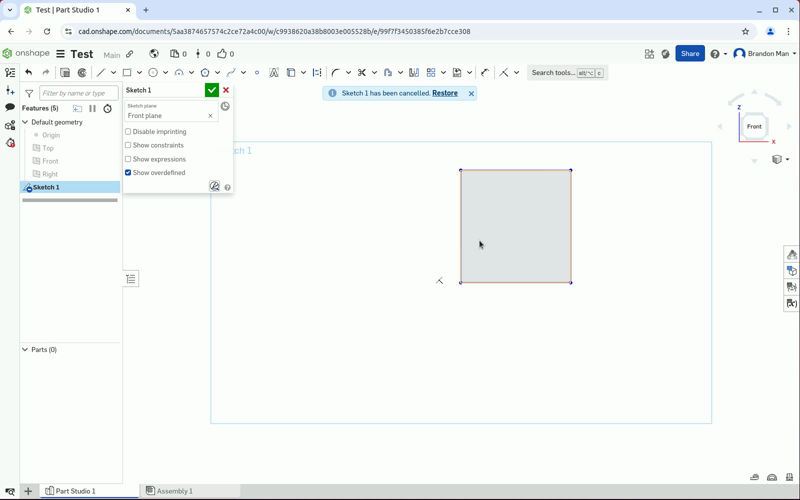
click(479, 240)
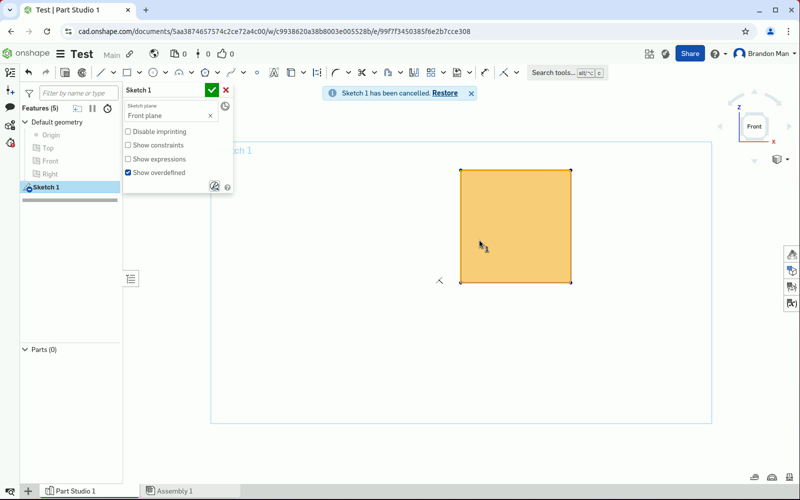
mouse_move(73, 352)
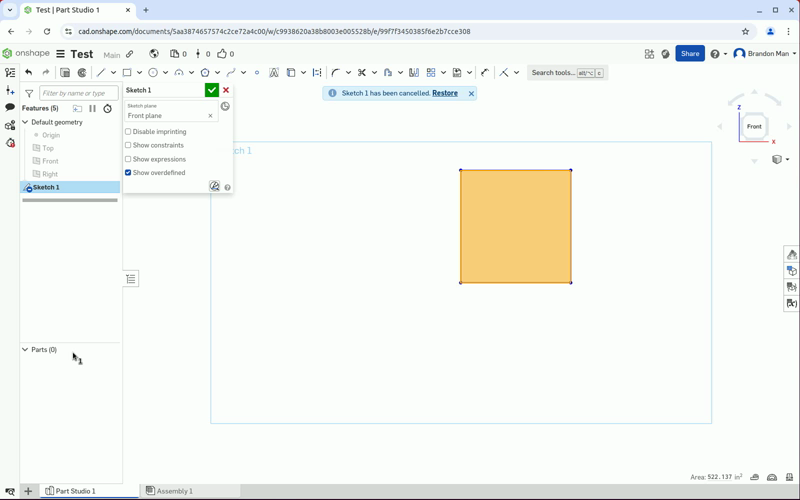
key(shift+y)
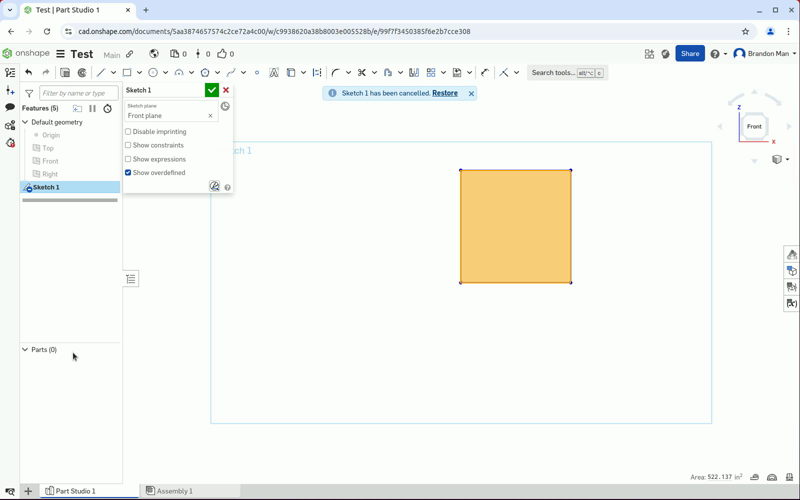
key(shift+e)
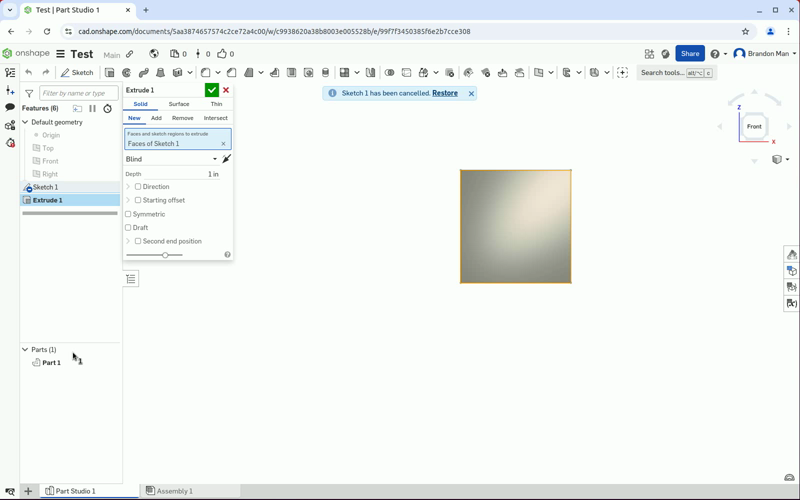
mouse_move(143, 106)
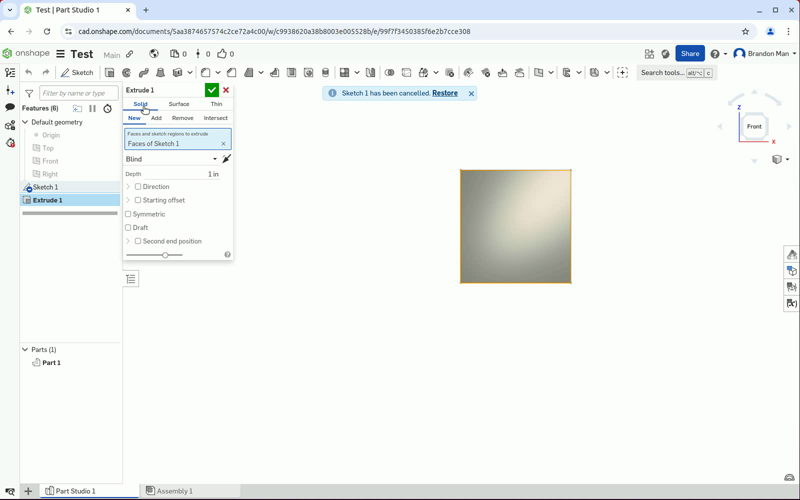
click(143, 106)
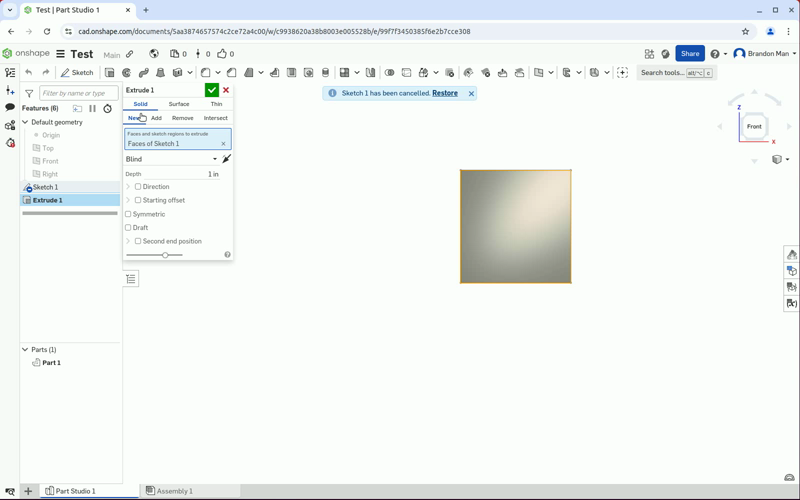
mouse_move(137, 120)
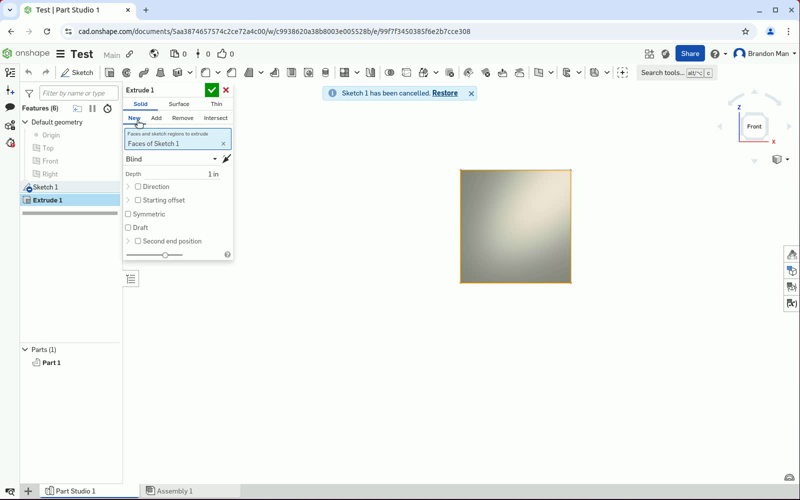
click(137, 120)
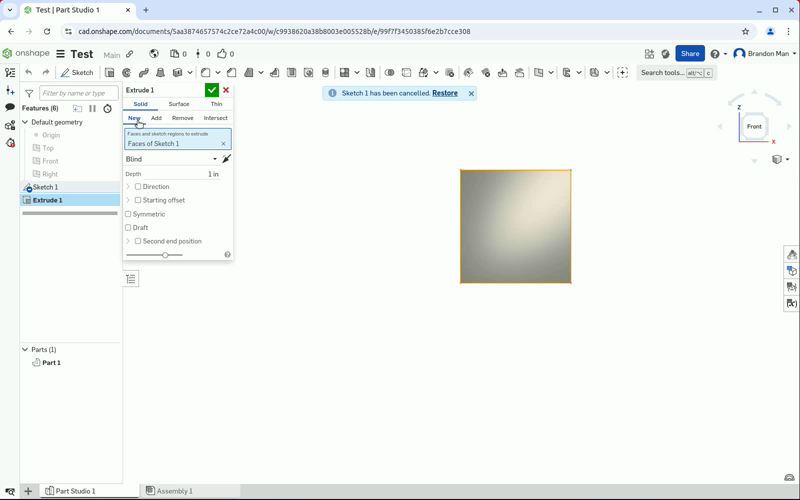
key(tab, 4)
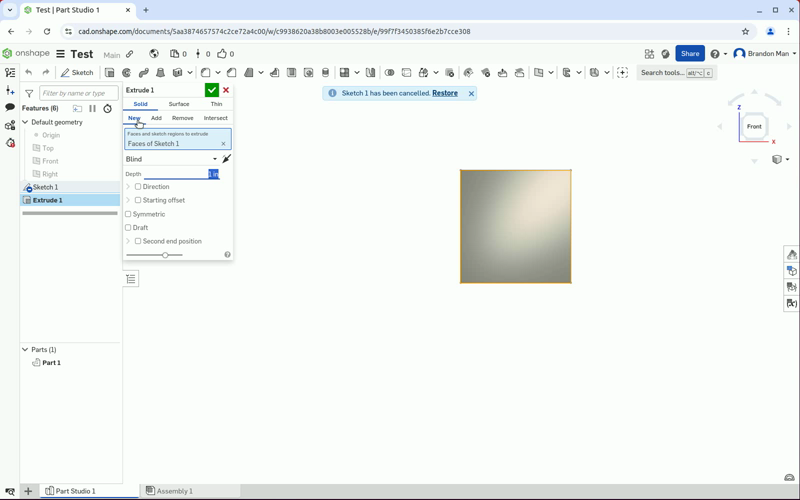
text(7.703)
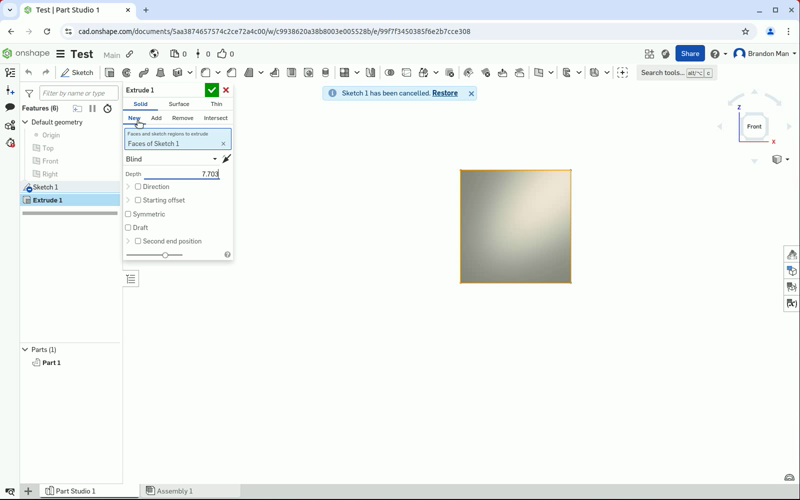
key(enter)
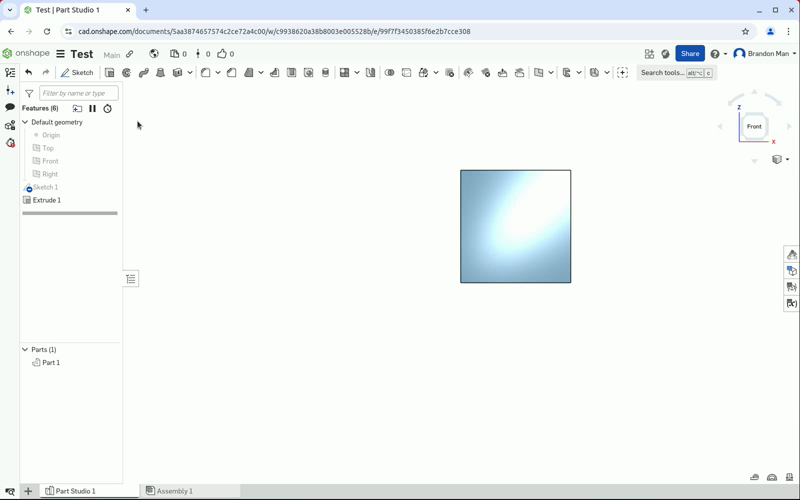
key(shift+h)
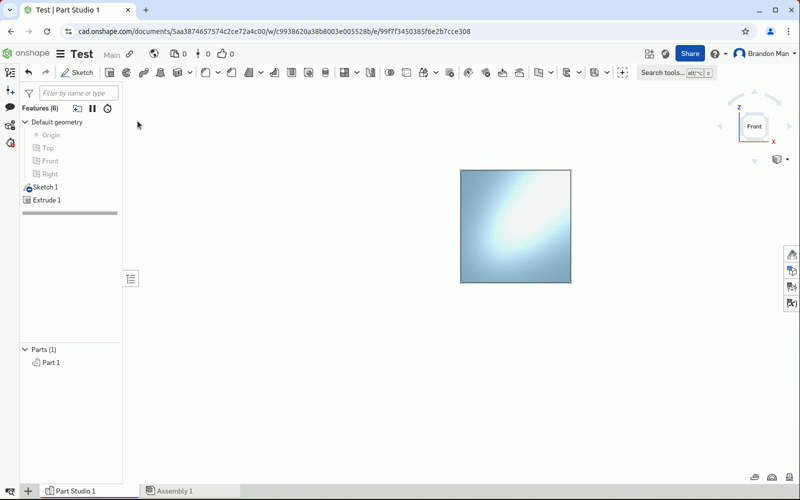
key(shift+h)
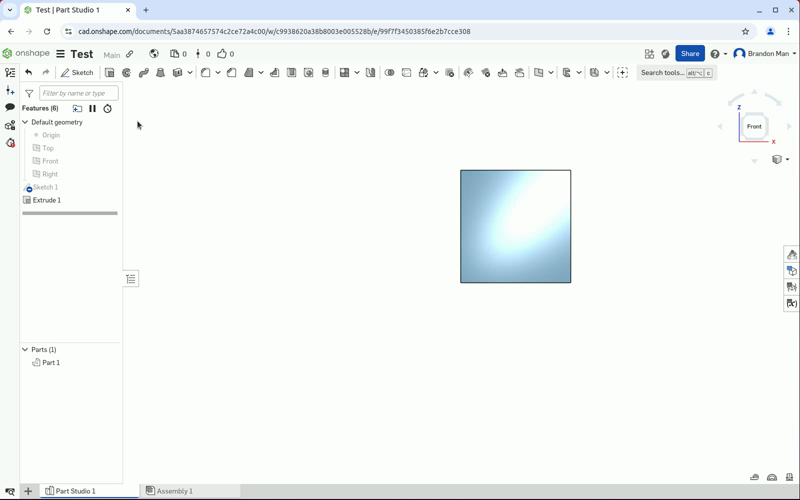
mouse_move(73, 189)
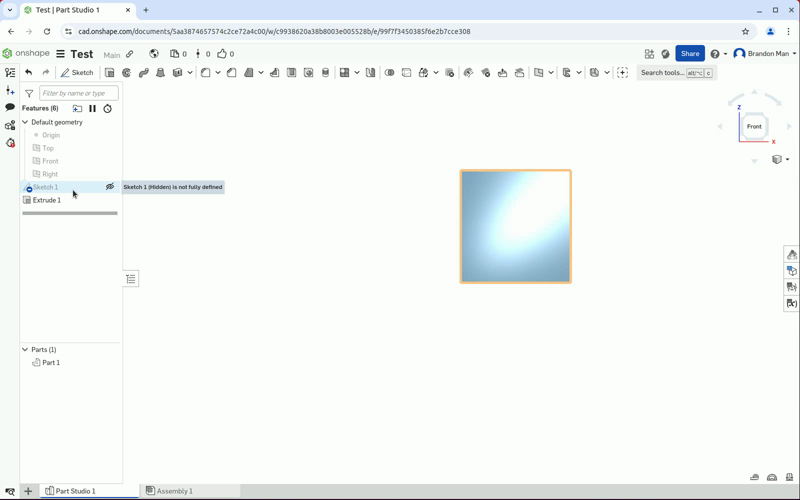
click(73, 189)
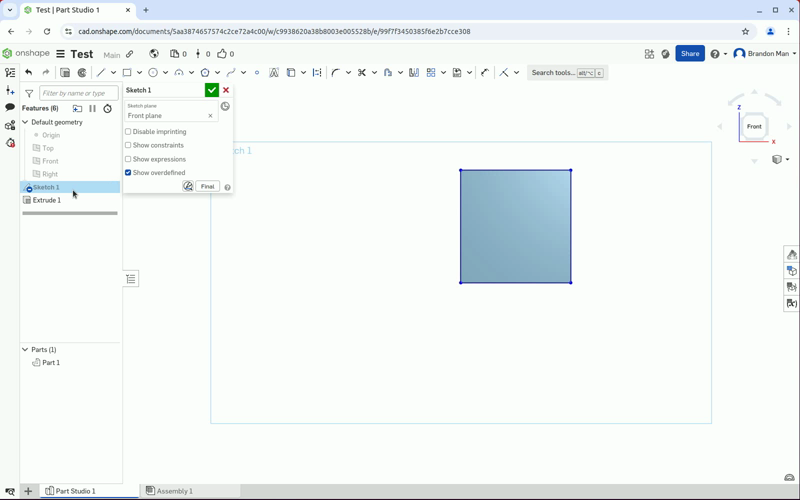
mouse_move(229, 92)
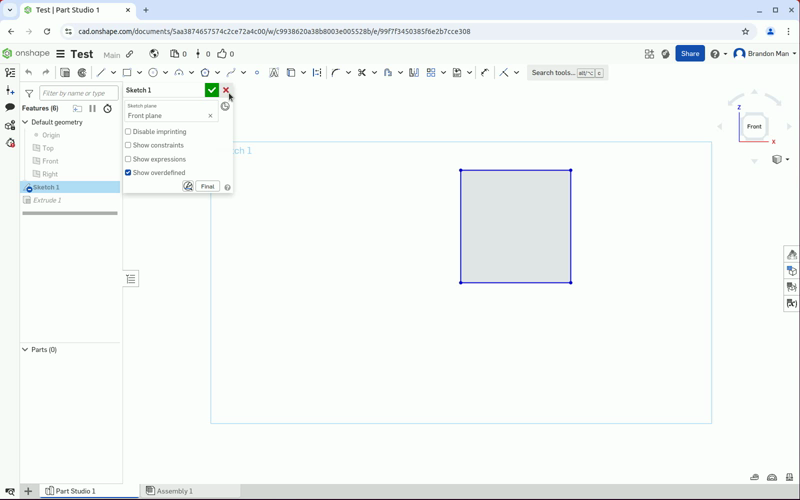
click(229, 92)
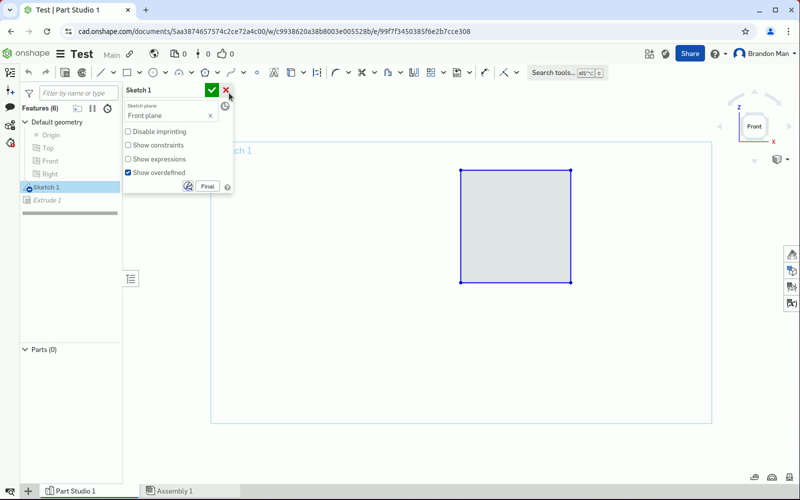
key(shift+s)
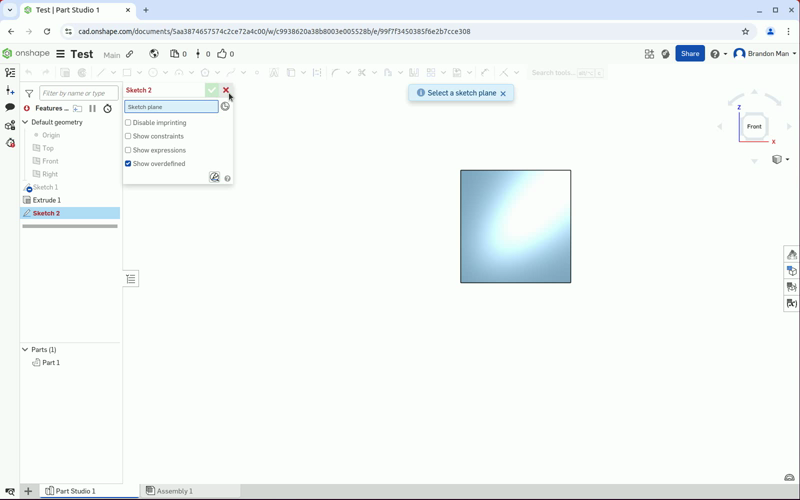
mouse_move(73, 163)
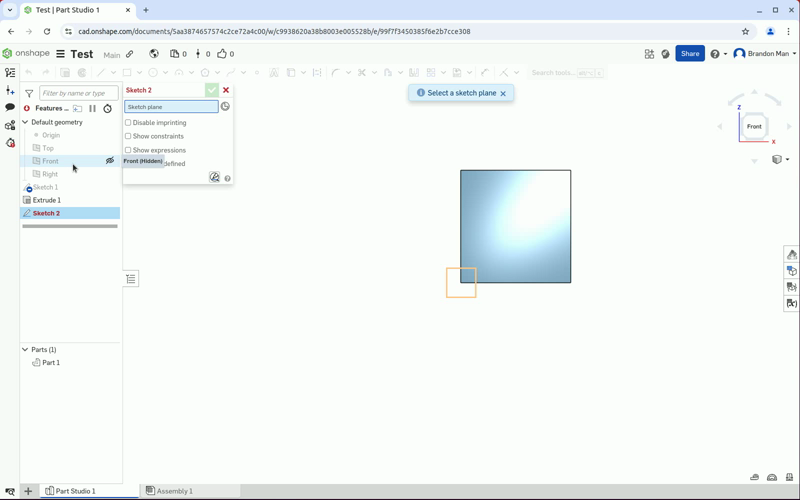
click(73, 163)
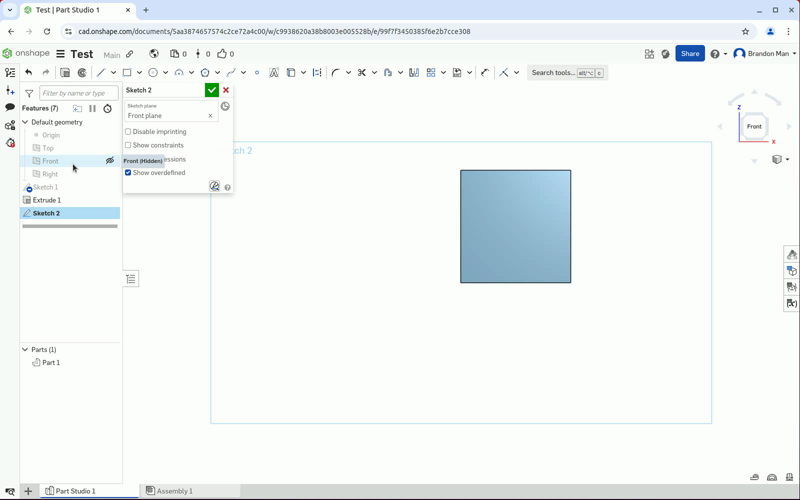
mouse_move(73, 352)
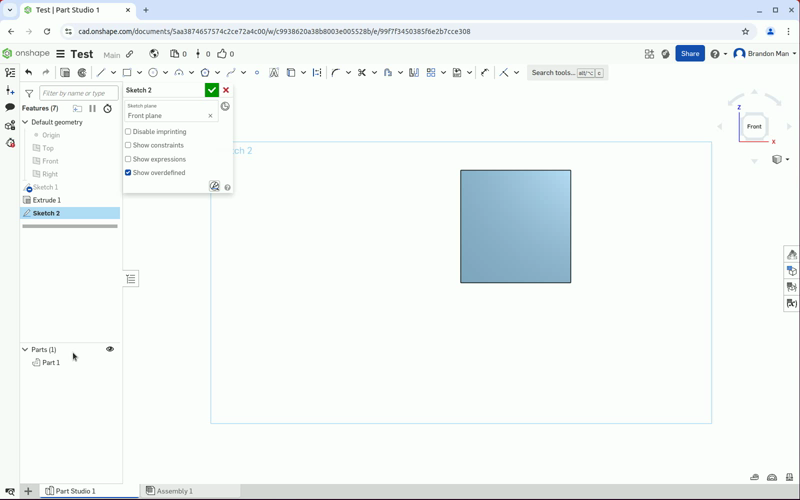
key(y)
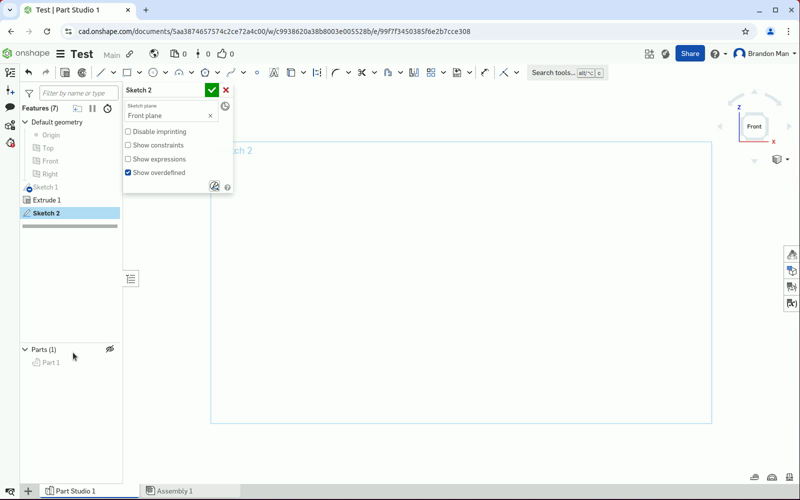
key(c)
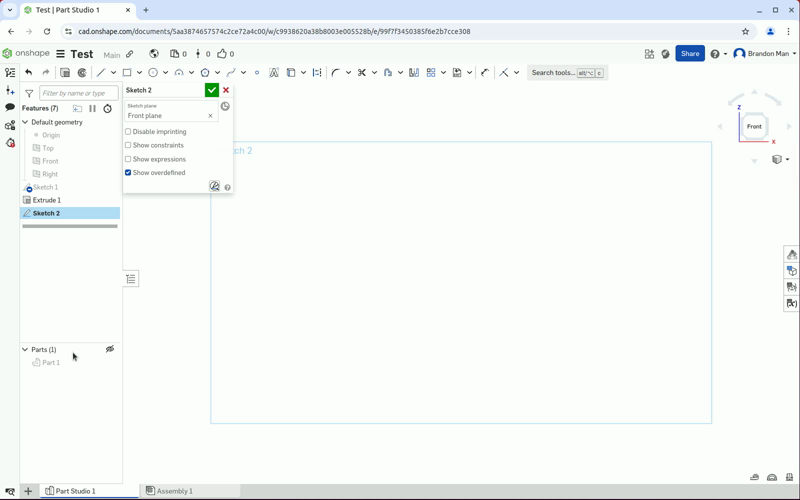
key_down(shift)
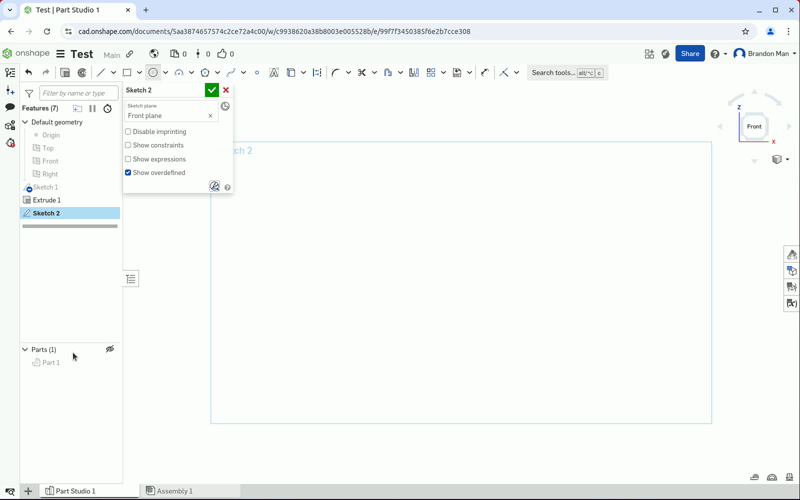
mouse_move(510, 227)
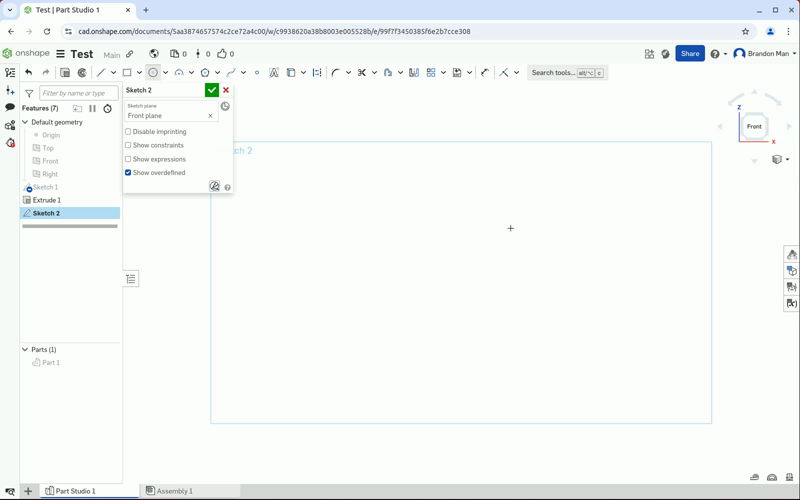
click(510, 227)
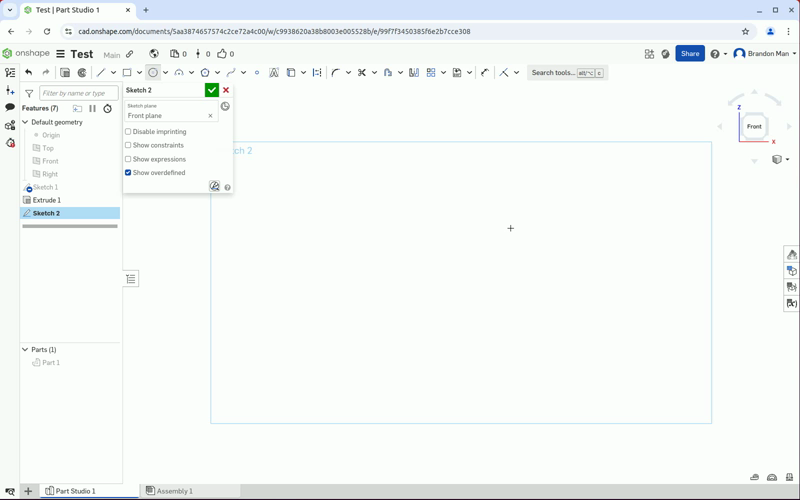
key_up(shift)
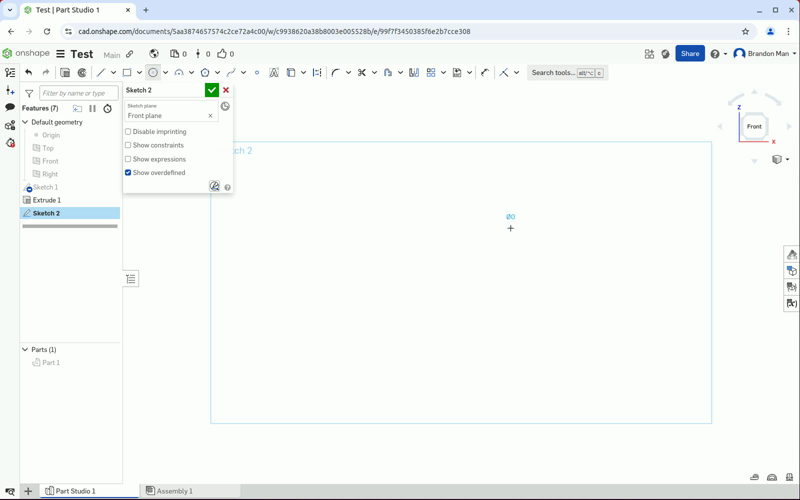
mouse_move(540, 227)
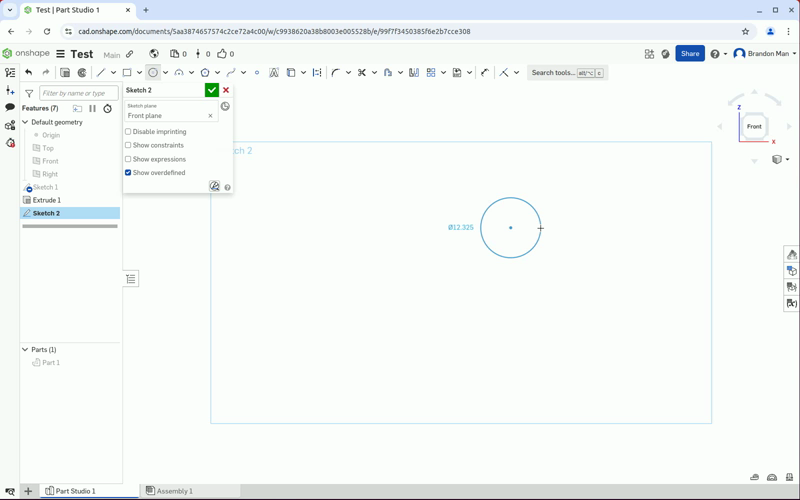
click(540, 227)
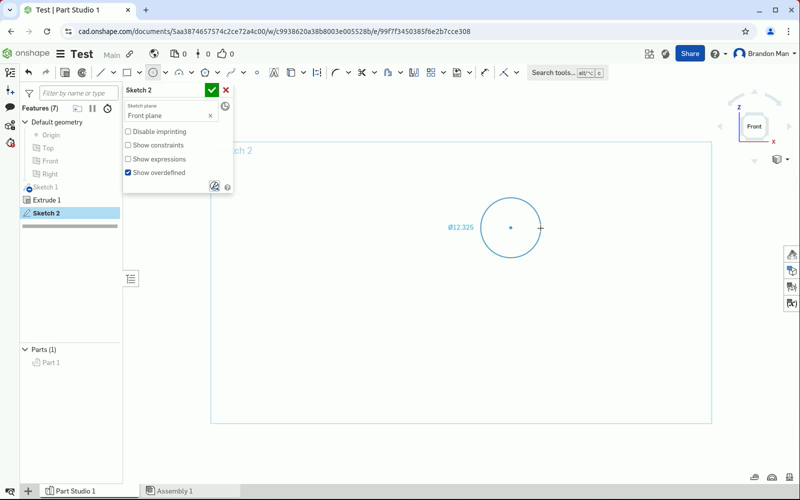
key(esc)
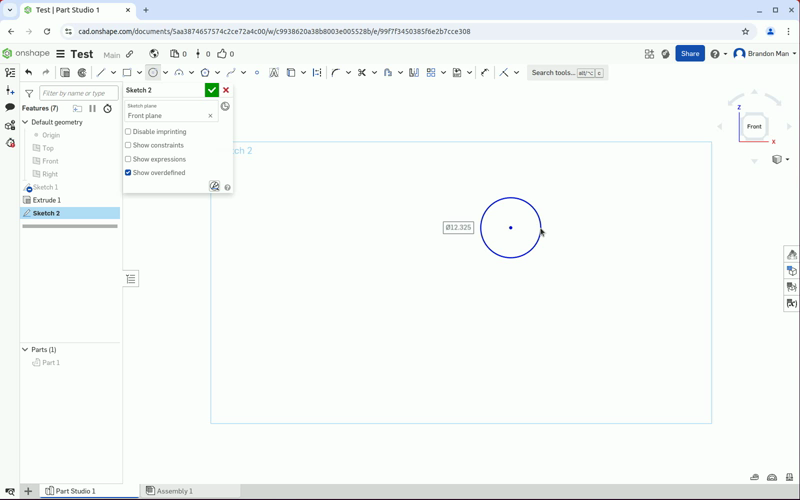
mouse_move(498, 224)
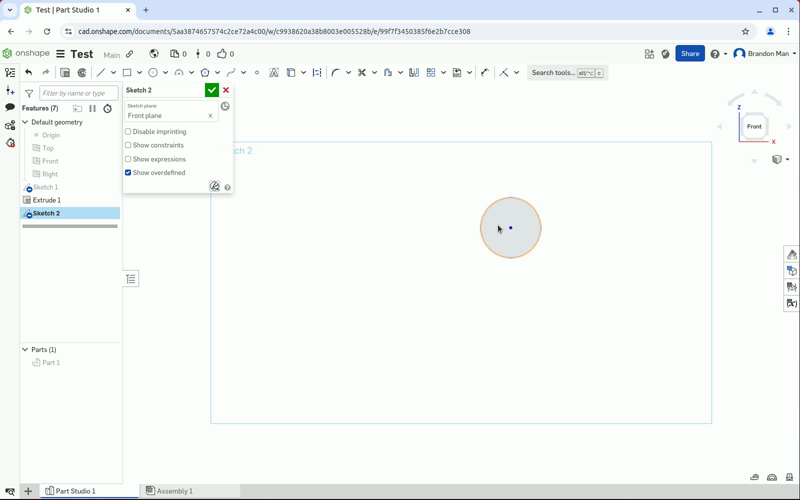
click(498, 224)
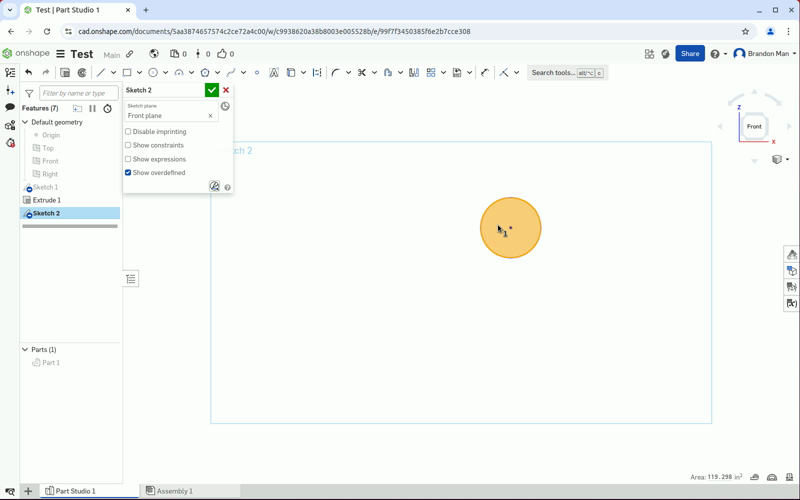
mouse_move(73, 352)
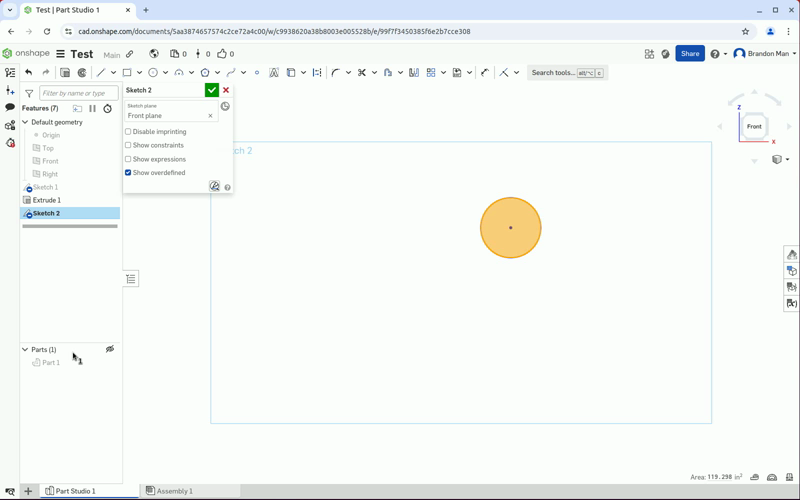
key(shift+y)
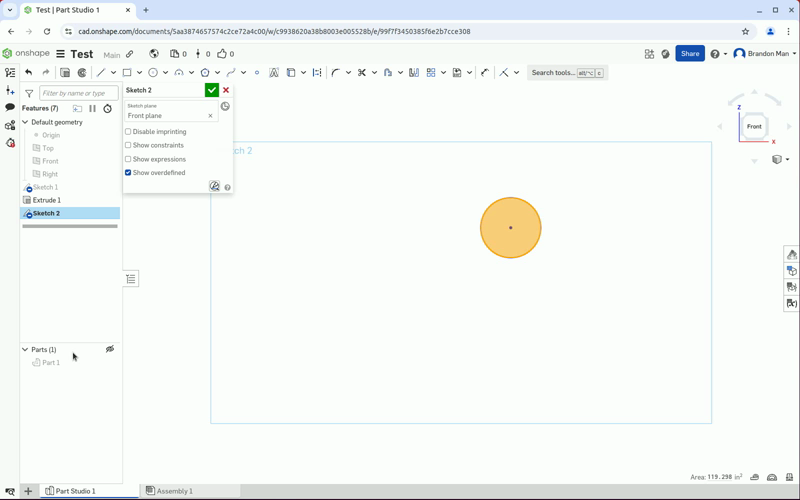
key(shift+e)
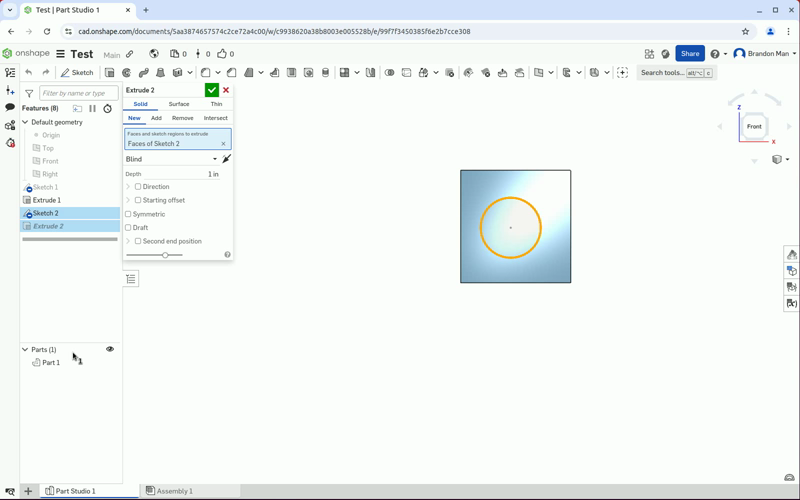
mouse_move(143, 106)
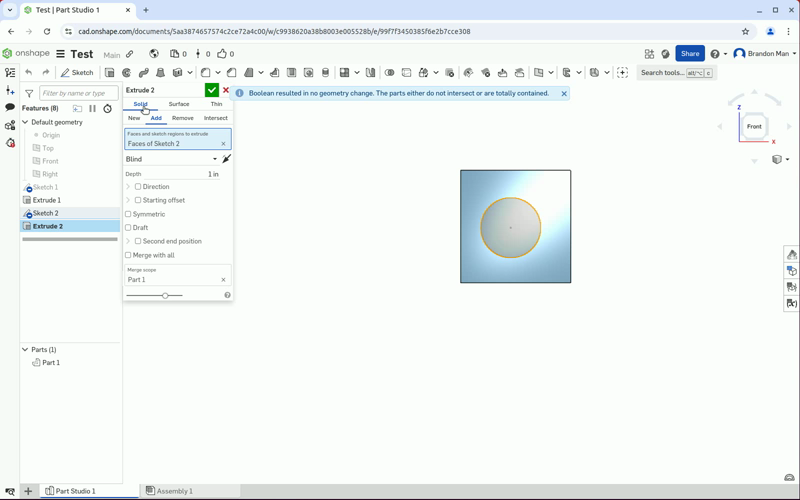
click(143, 106)
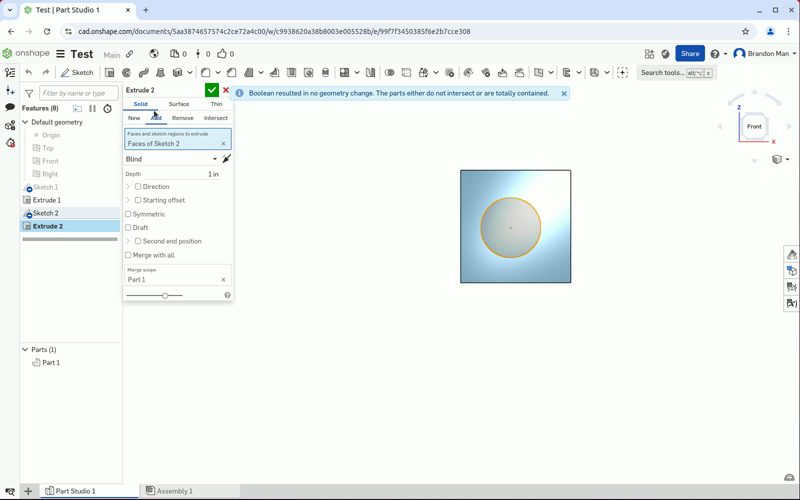
mouse_move(186, 120)
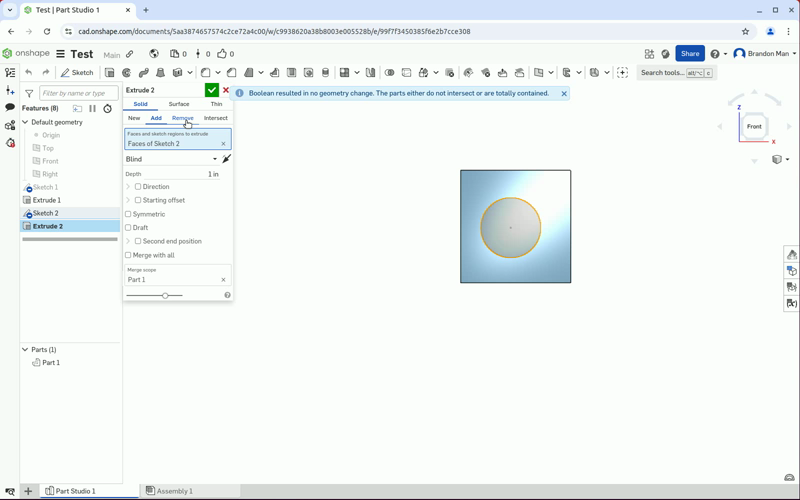
click(186, 120)
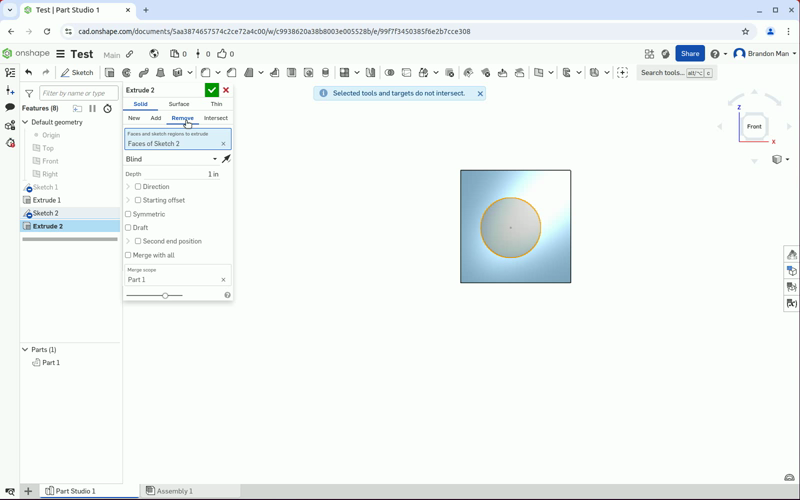
key(tab, 4)
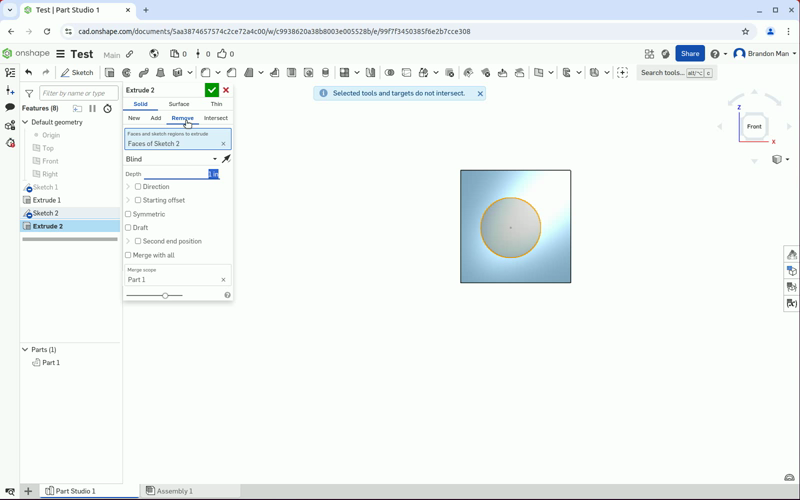
text(7.703)
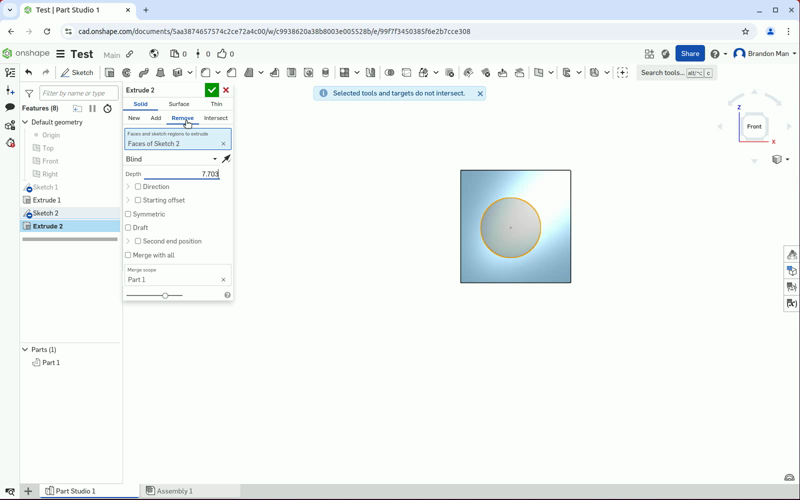
key(tab, 6)
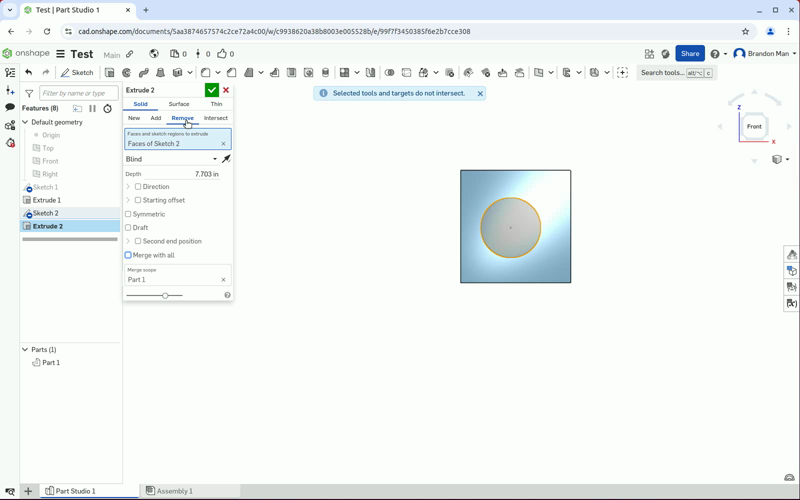
key(space)
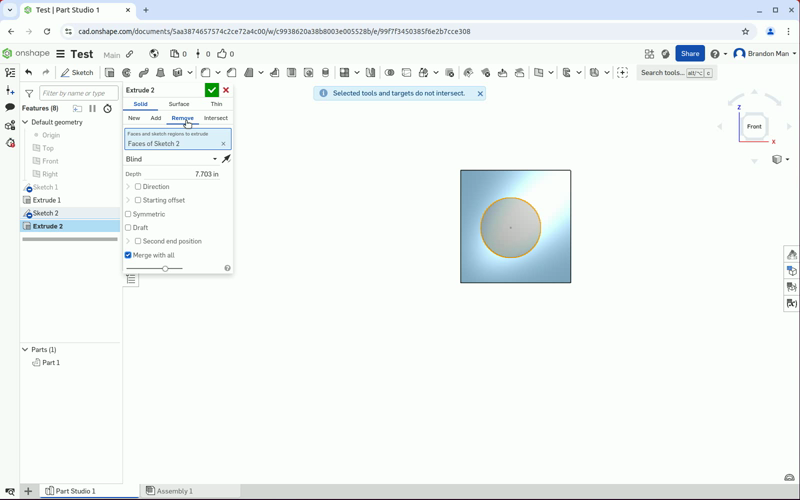
key(enter)
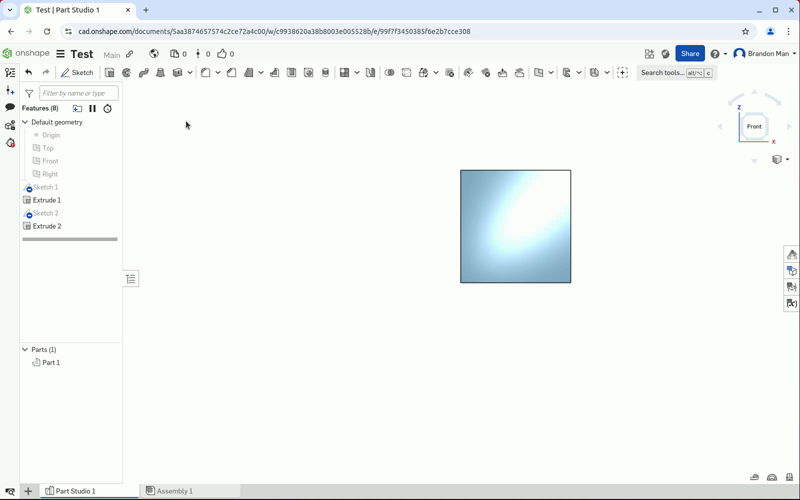
key(shift+h)
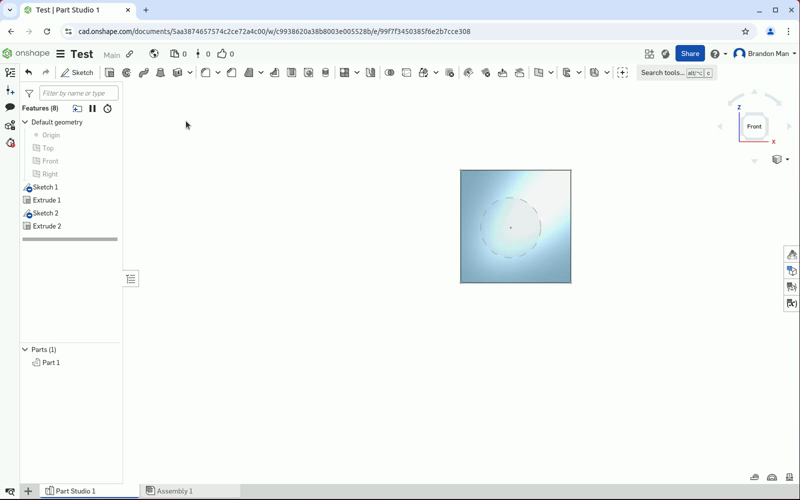
key(shift+h)
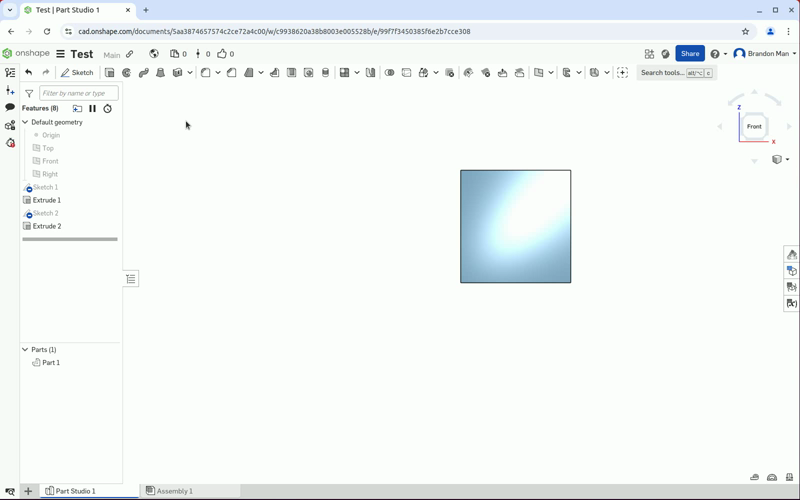
mouse_move(73, 189)
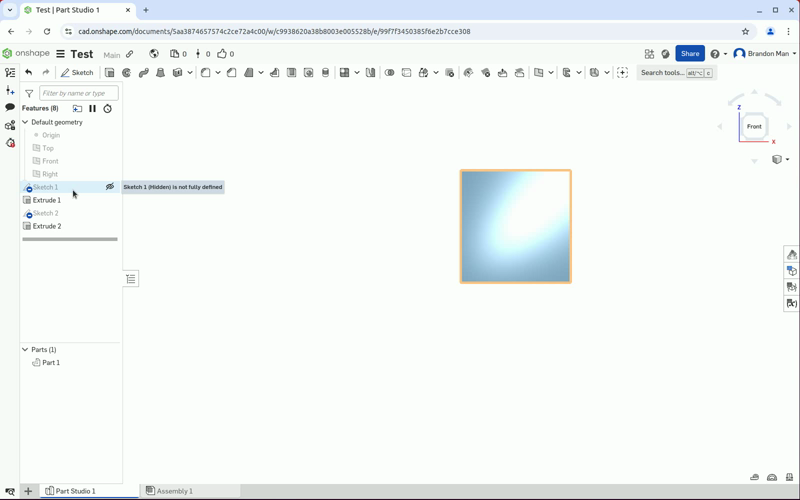
click(73, 189)
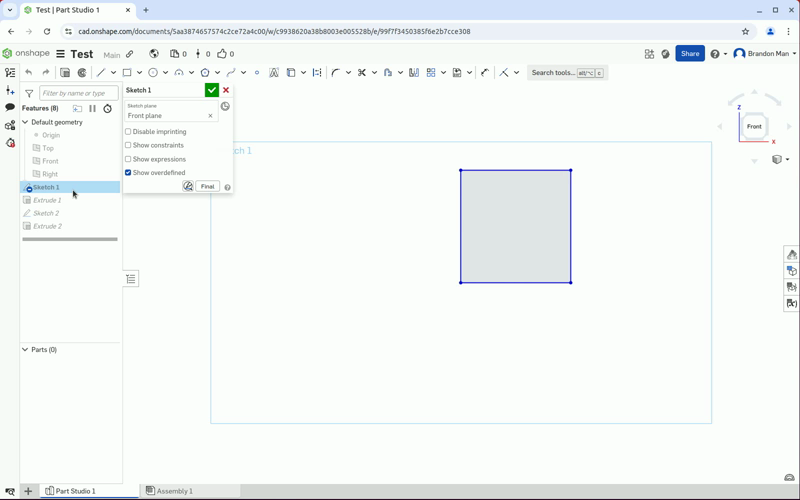
mouse_move(229, 92)
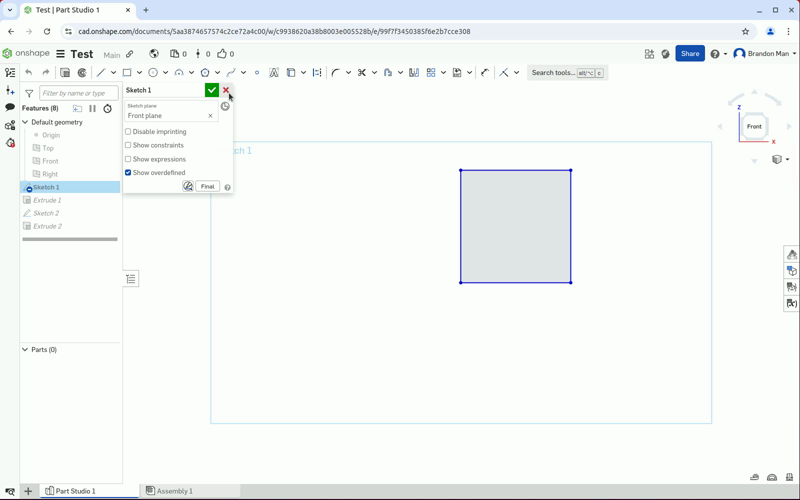
click(229, 92)
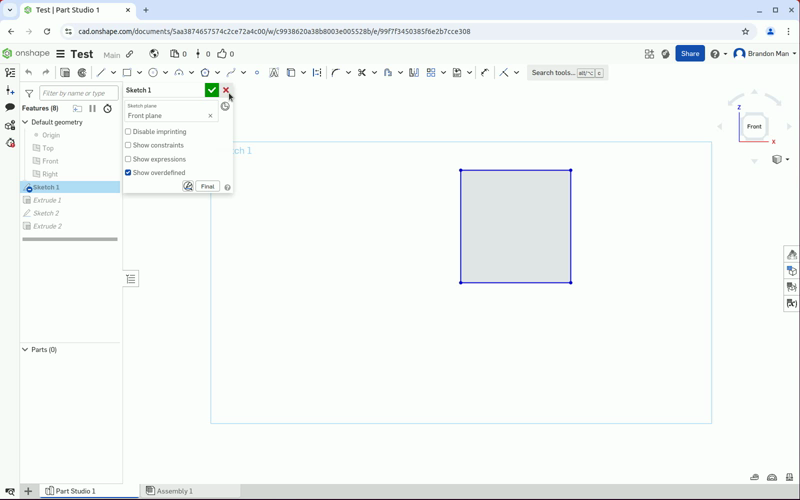
key(shift+s)
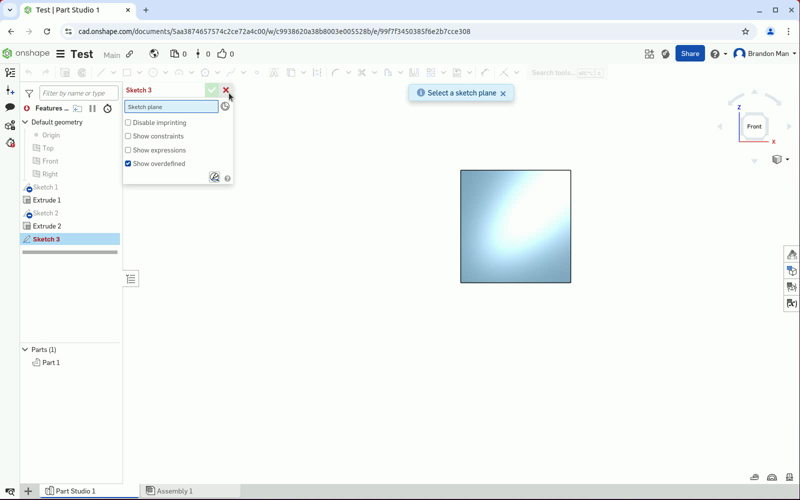
mouse_move(73, 163)
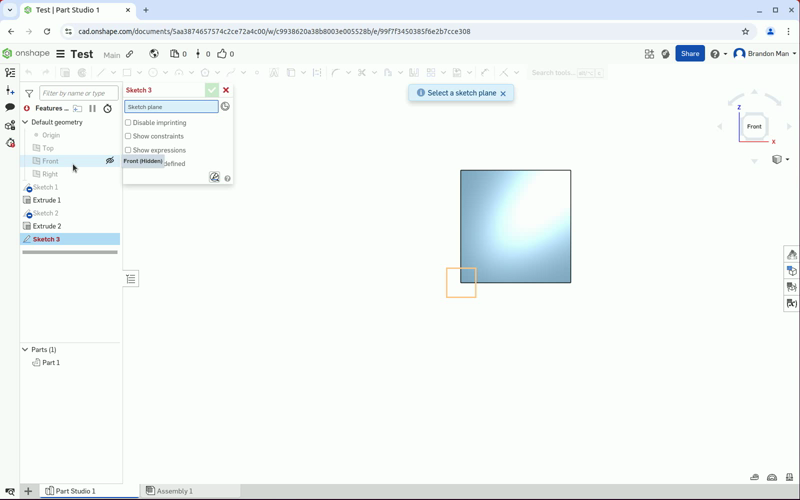
click(73, 163)
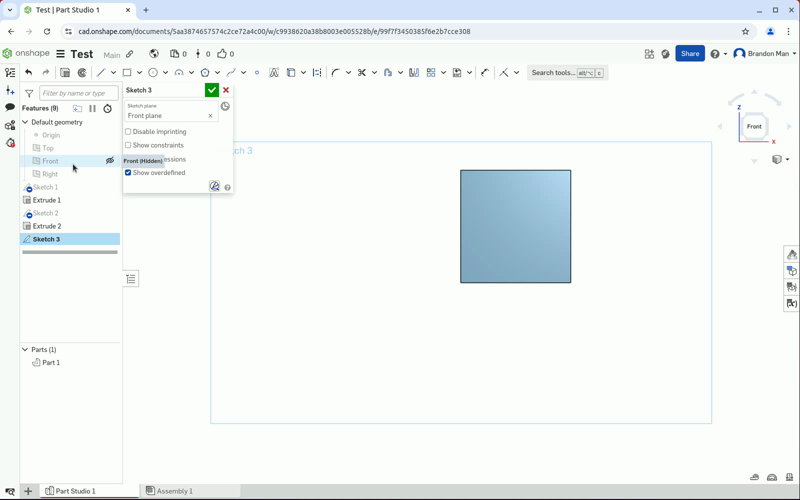
mouse_move(73, 352)
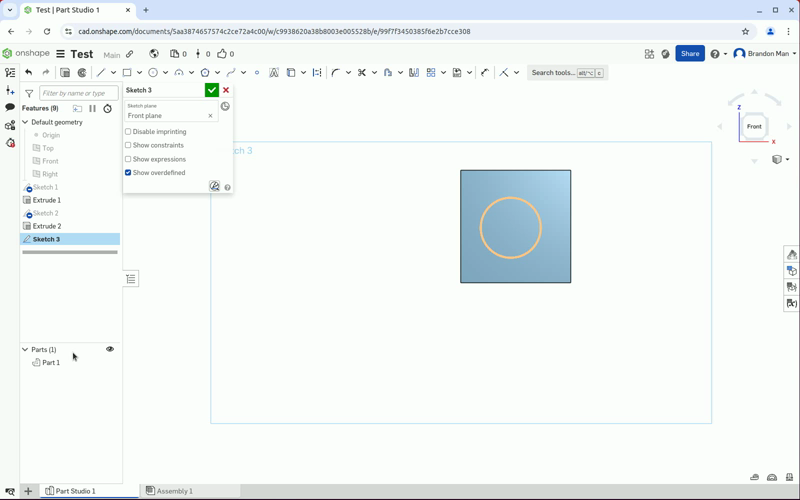
key(y)
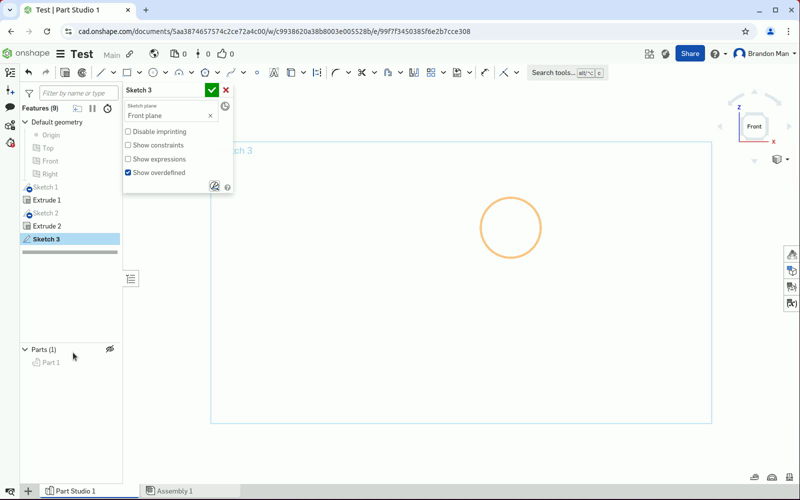
key(c)
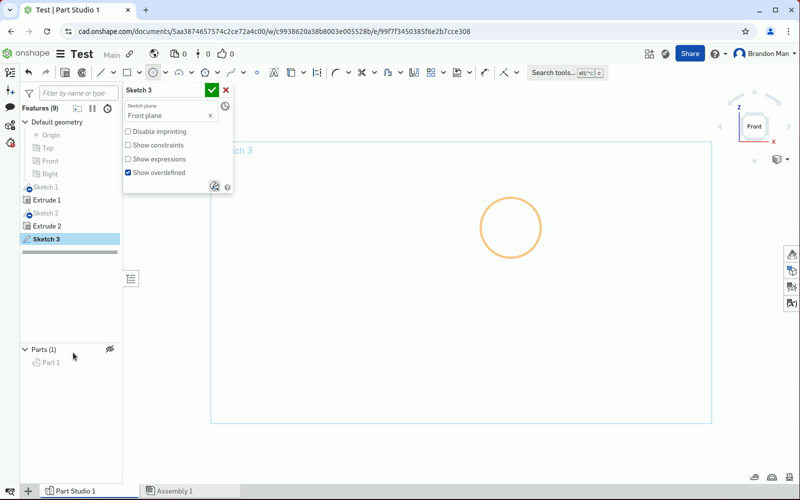
key_down(shift)
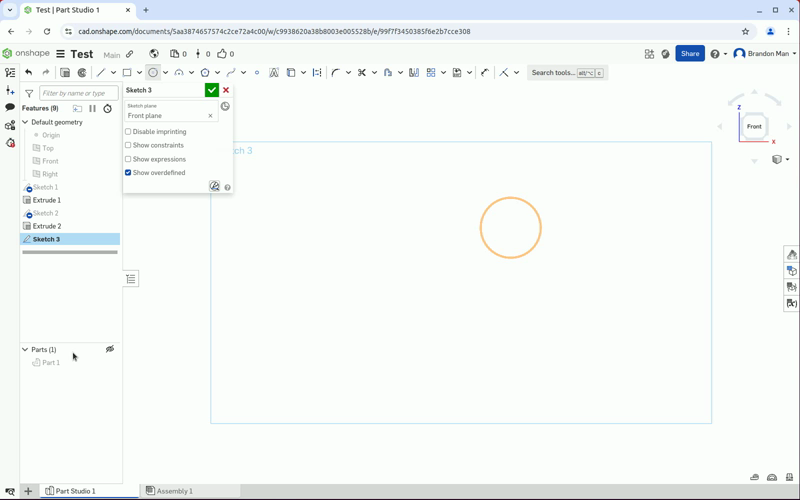
mouse_move(510, 219)
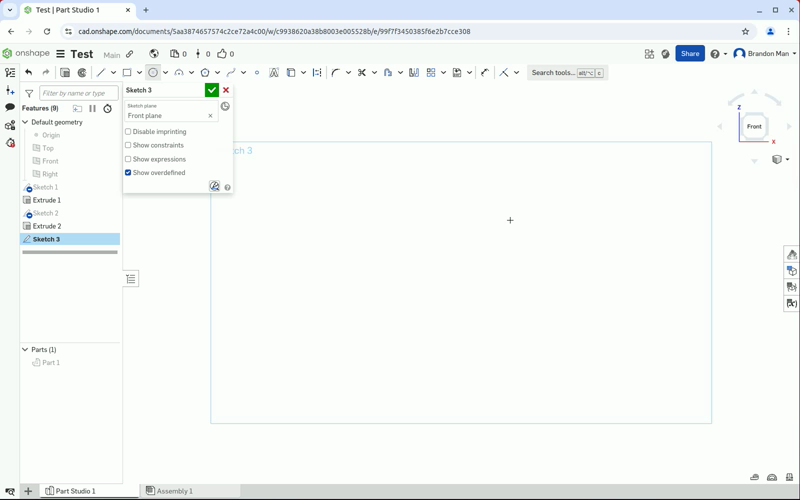
click(510, 219)
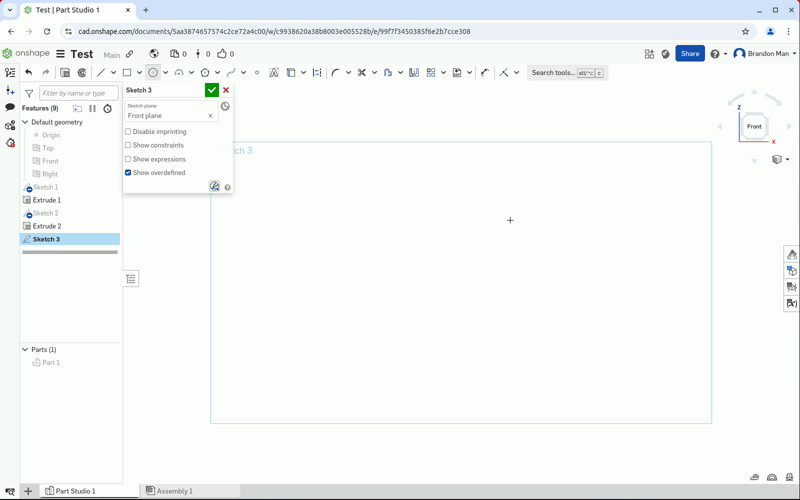
key_up(shift)
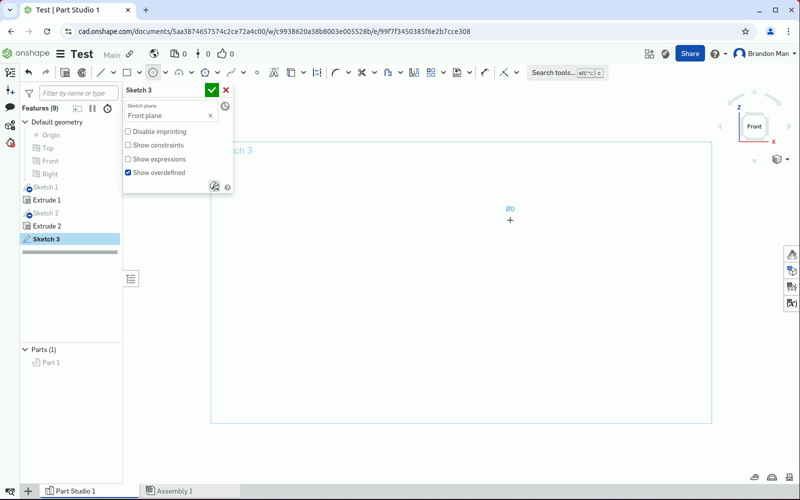
mouse_move(546, 219)
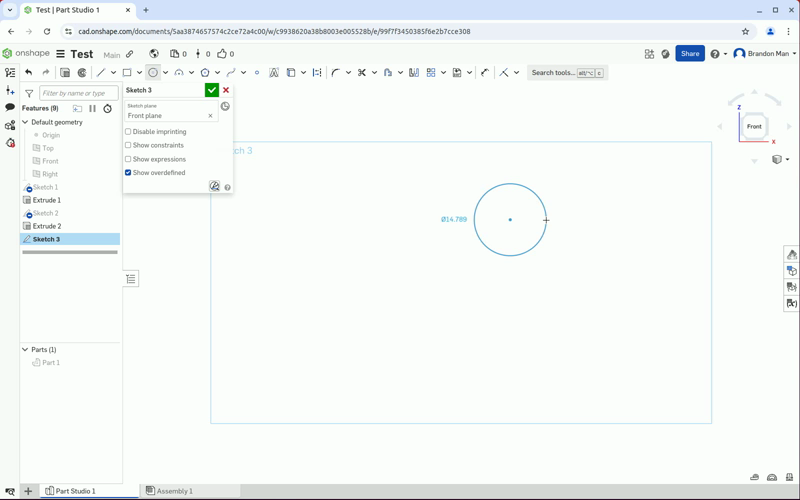
click(546, 219)
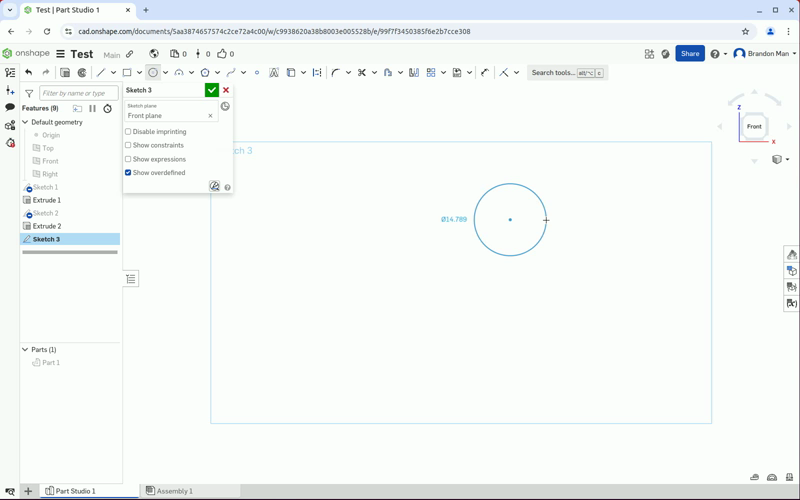
key(esc)
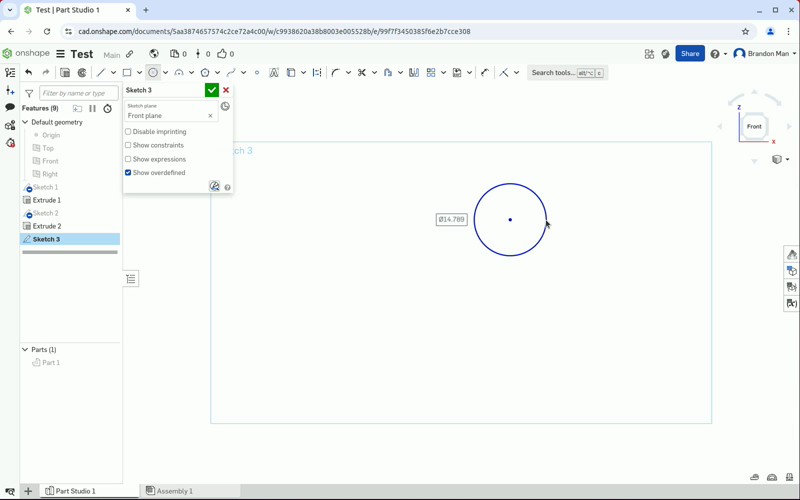
mouse_move(506, 230)
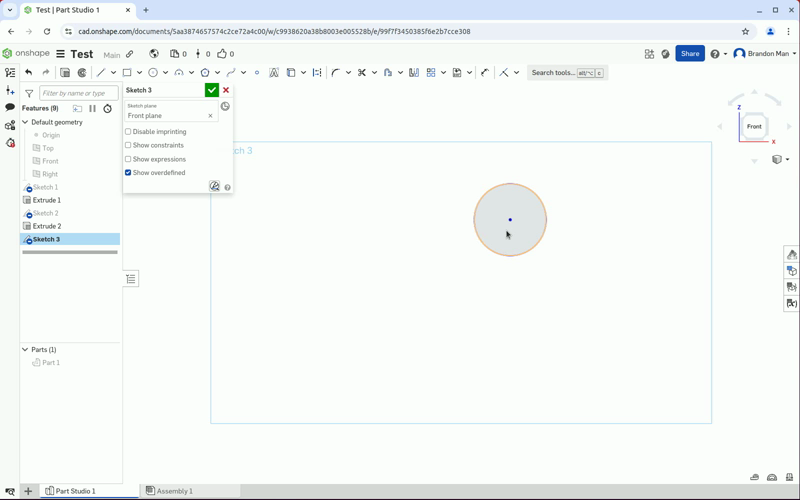
click(506, 230)
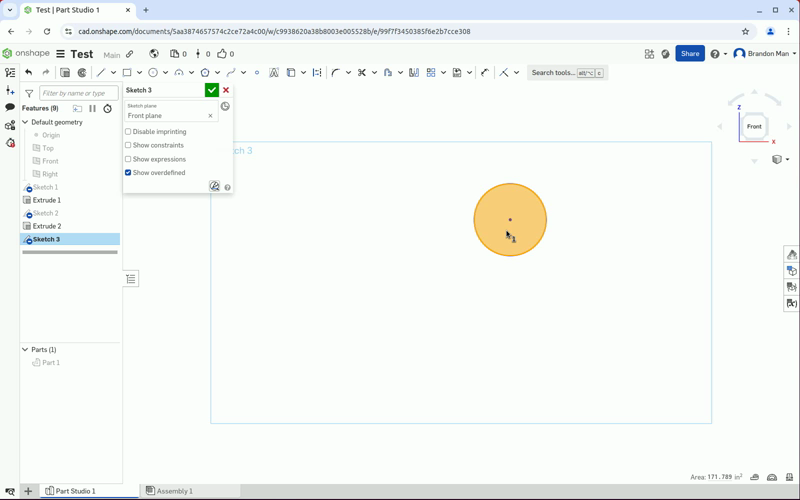
mouse_move(73, 352)
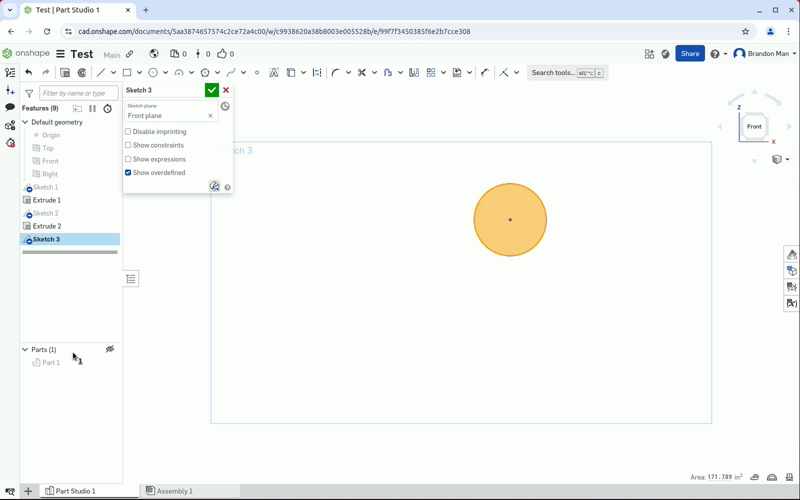
key(shift+y)
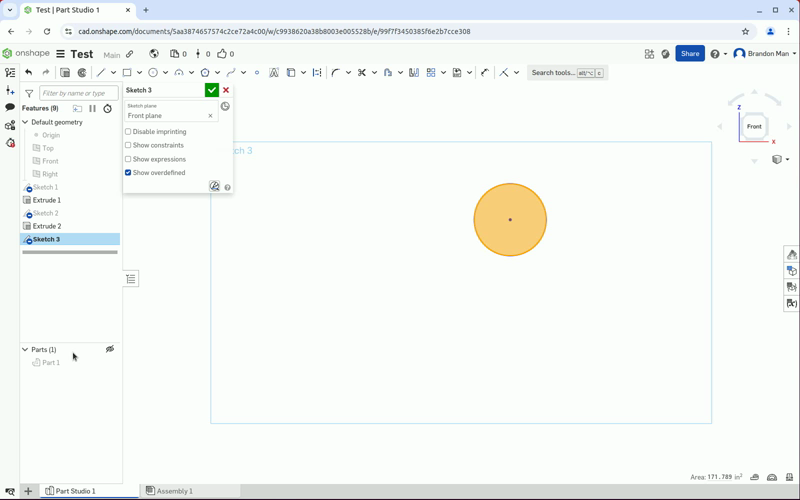
key(shift+e)
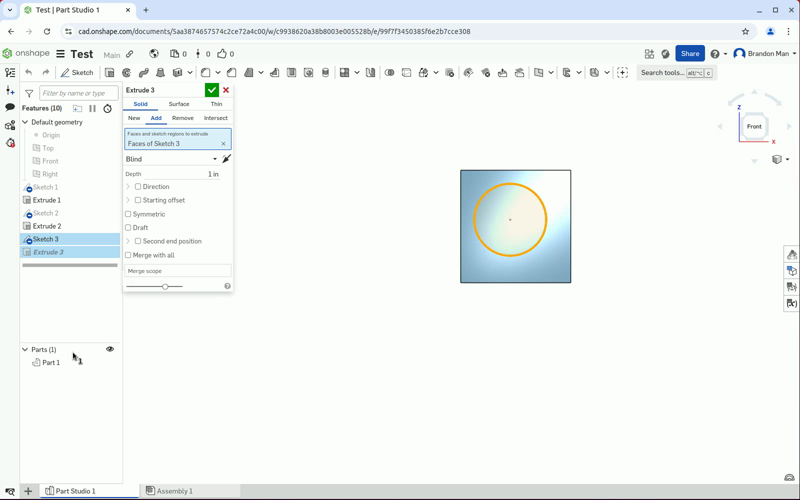
mouse_move(143, 106)
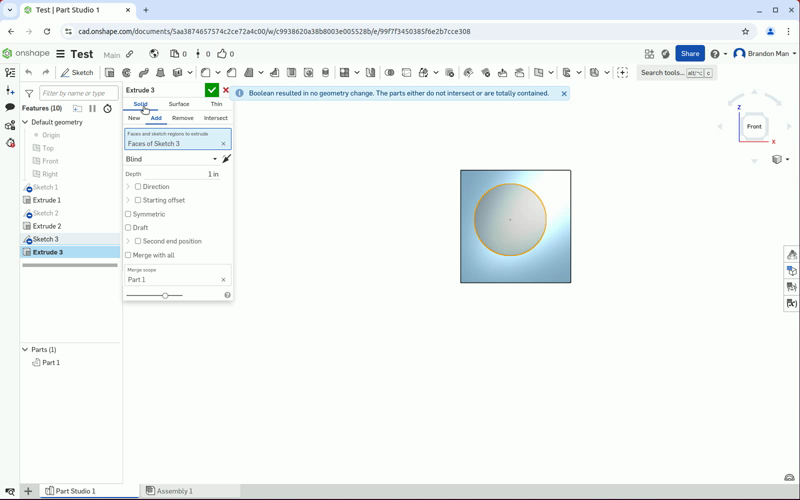
click(143, 106)
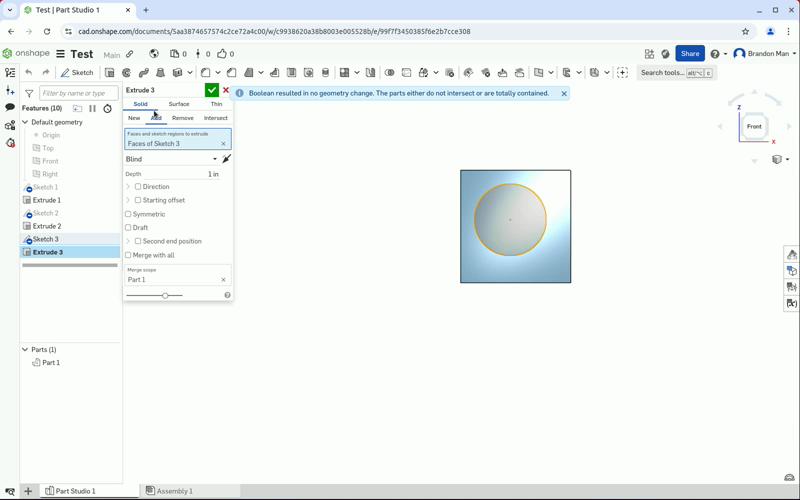
mouse_move(186, 120)
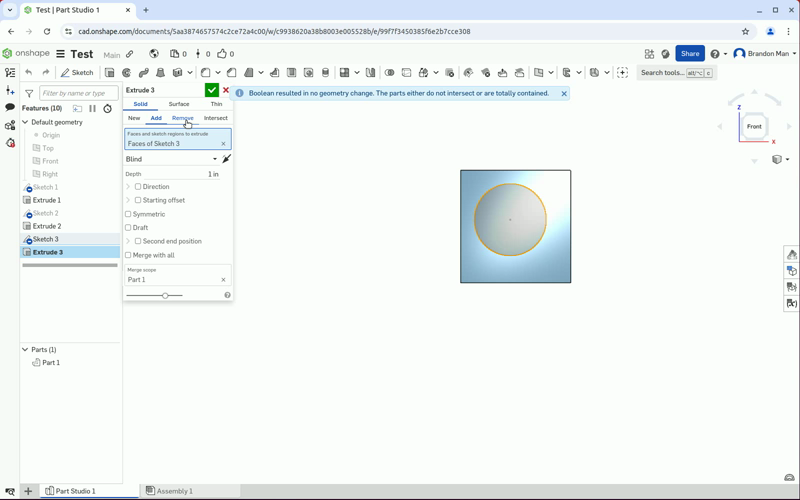
click(186, 120)
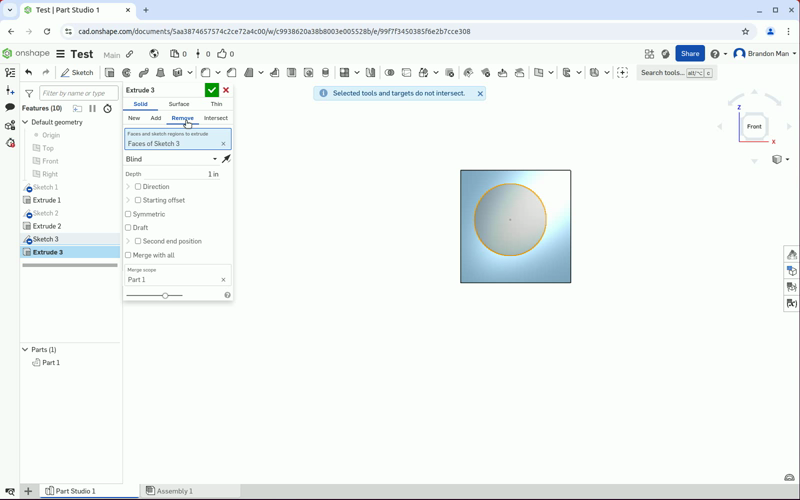
key(tab, 4)
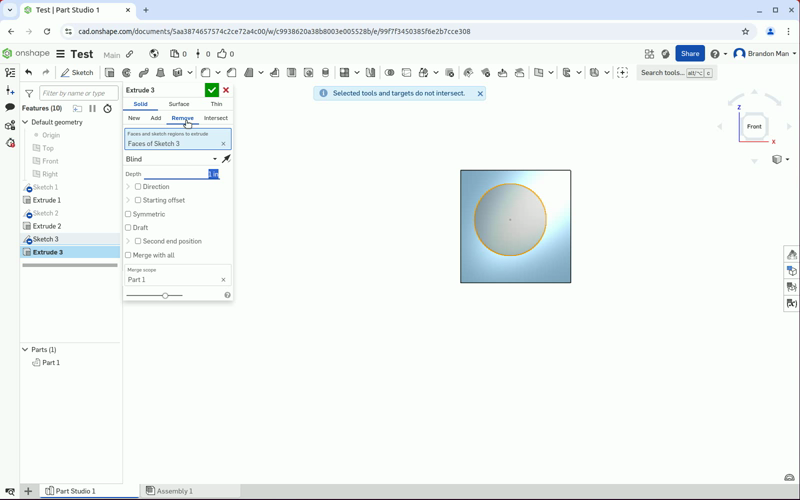
text(7.703)
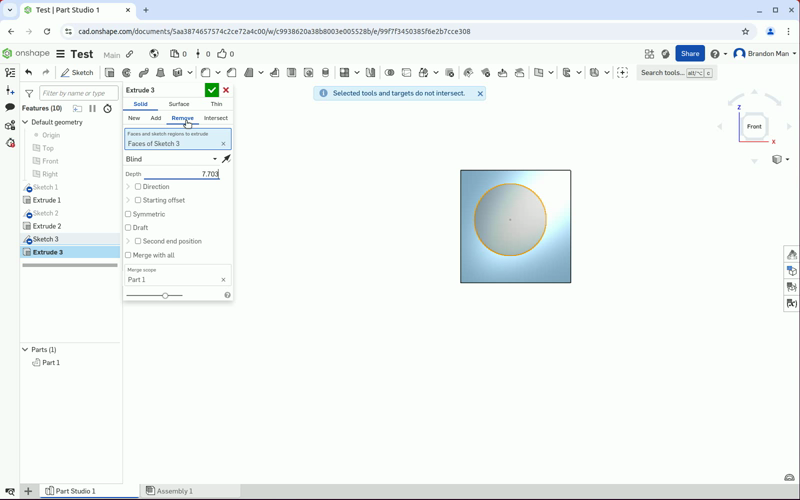
key(tab, 6)
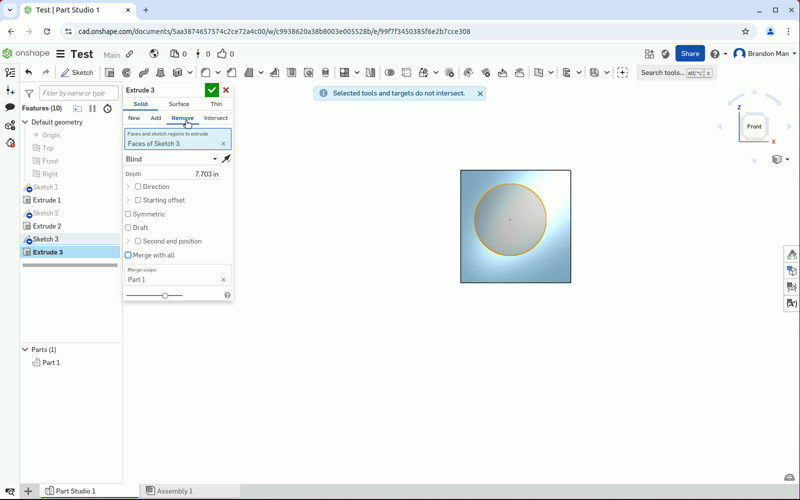
key(space)
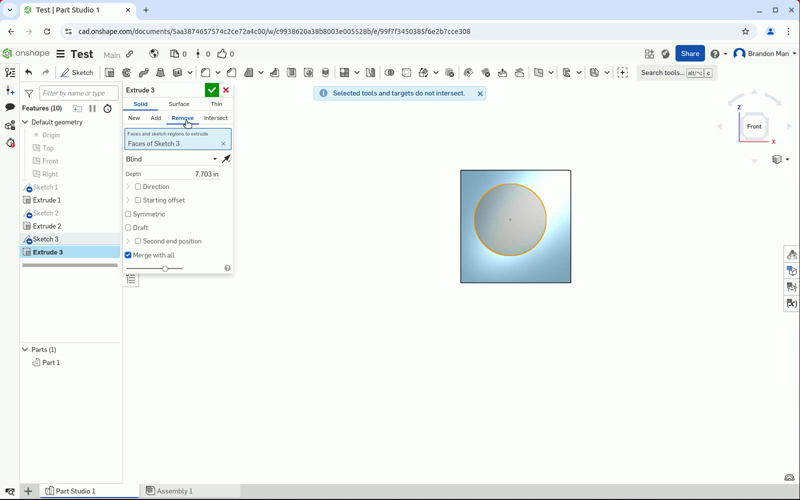
key(enter)
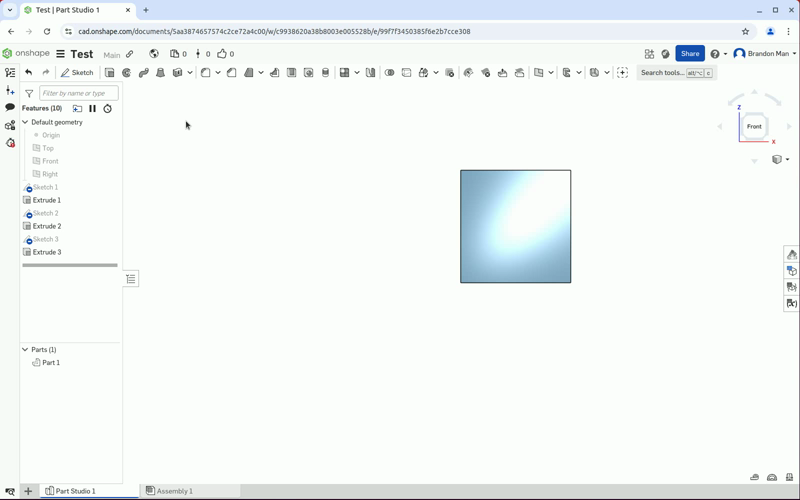
key(shift+h)
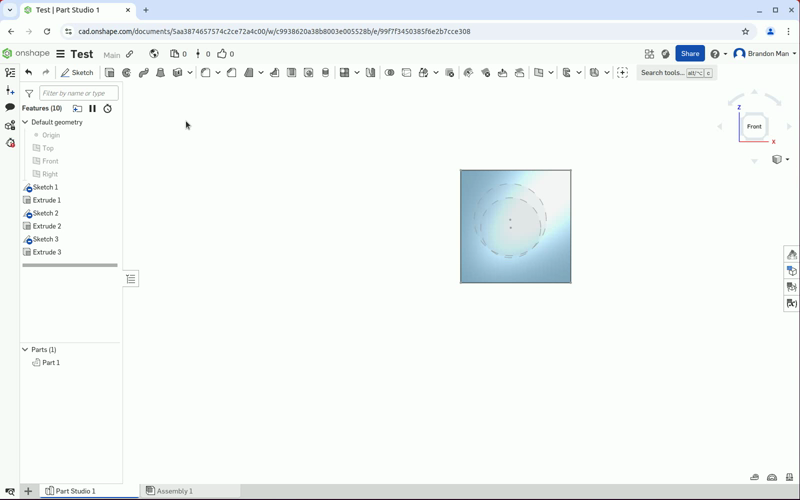
key(shift+h)
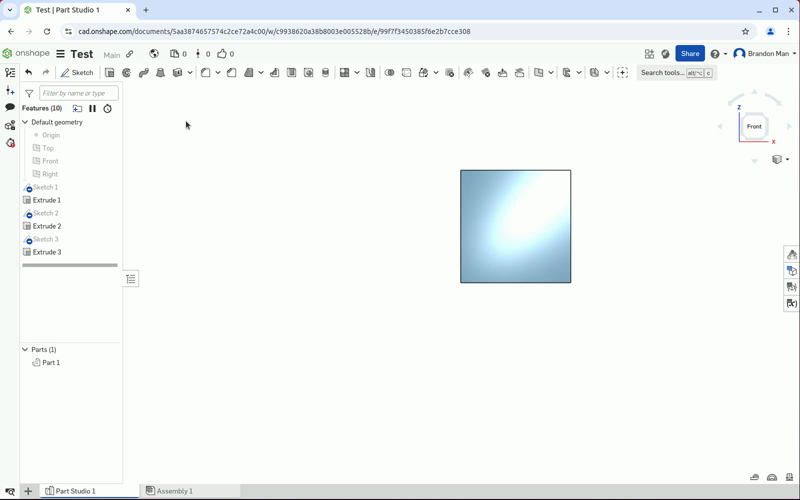
mouse_move(73, 189)
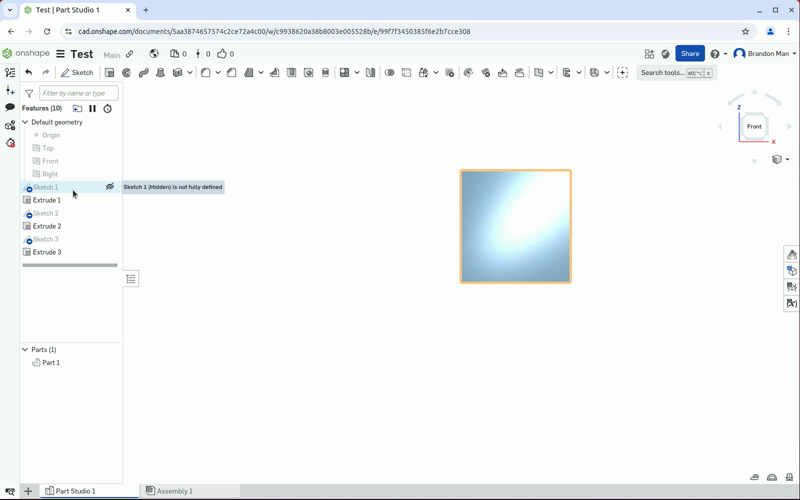
click(73, 189)
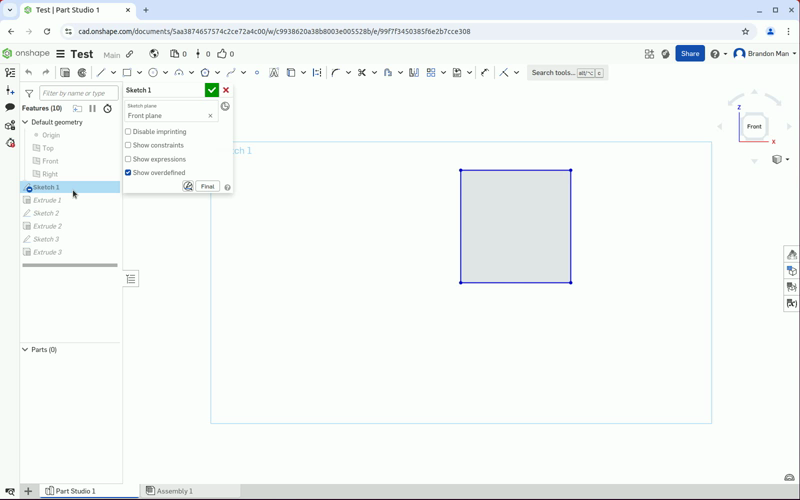
mouse_move(229, 92)
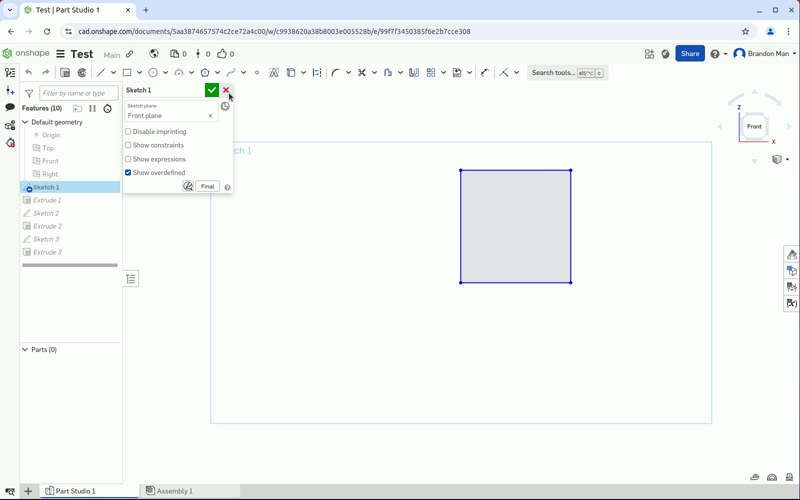
click(229, 92)
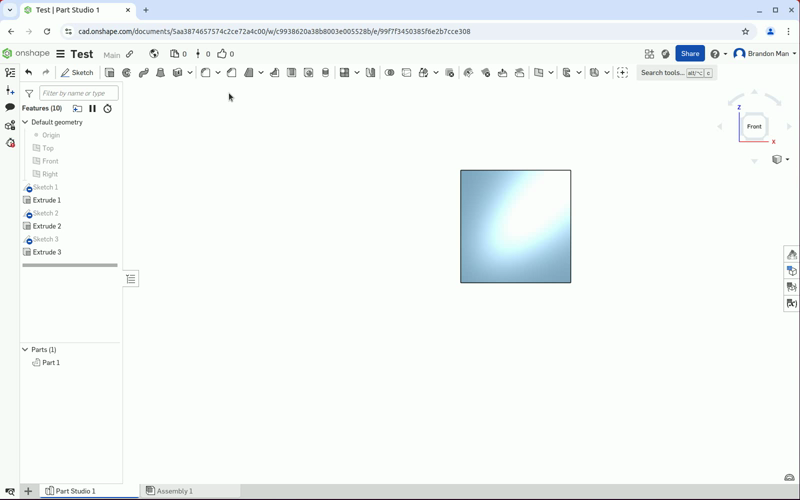
mouse_move(541, 75)
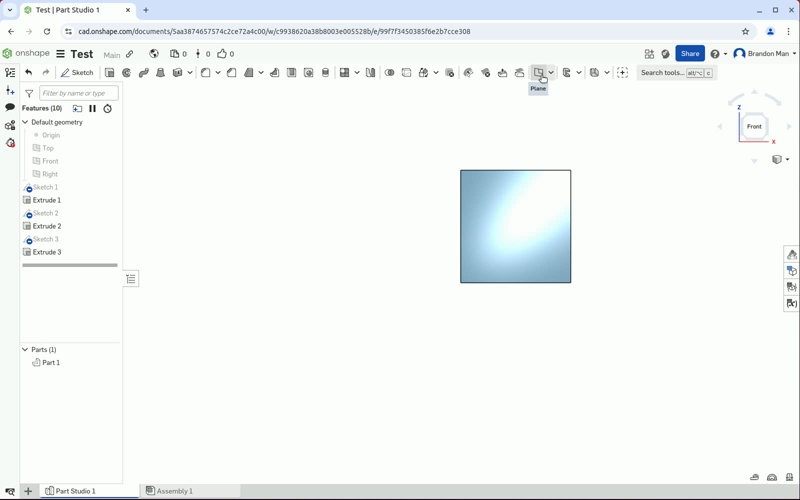
click(541, 75)
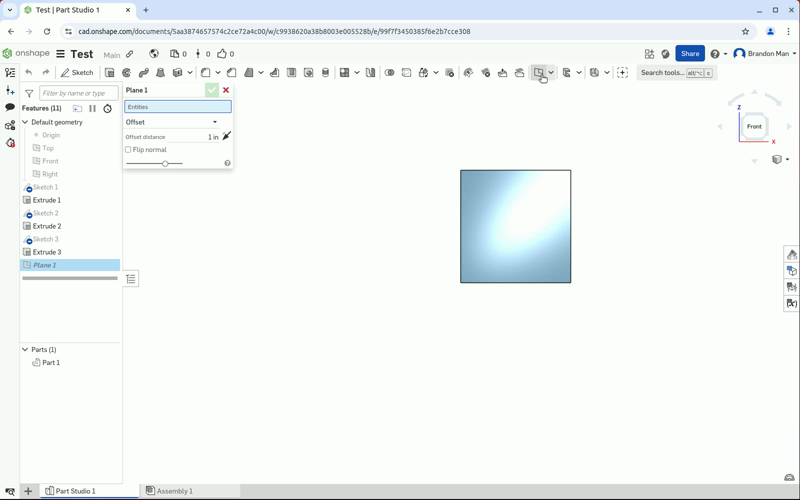
mouse_move(73, 163)
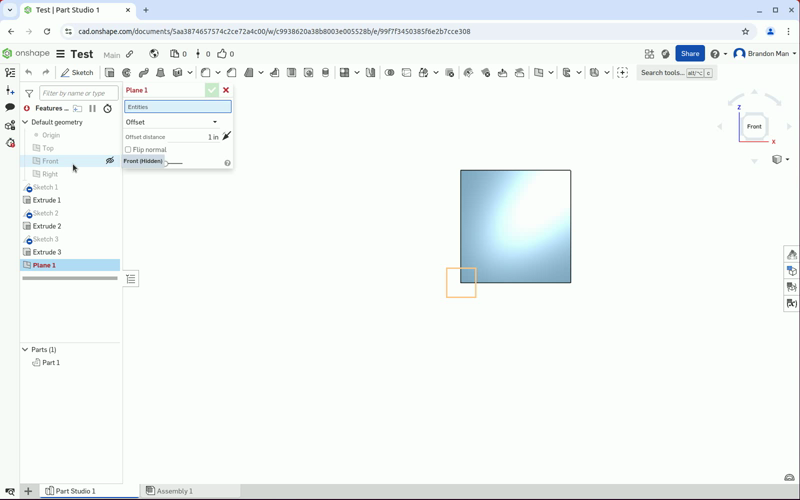
click(73, 163)
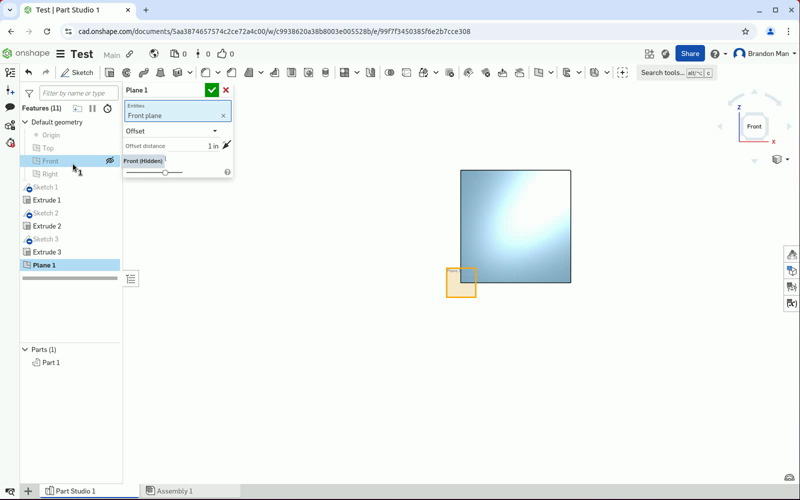
key(tab, 2)
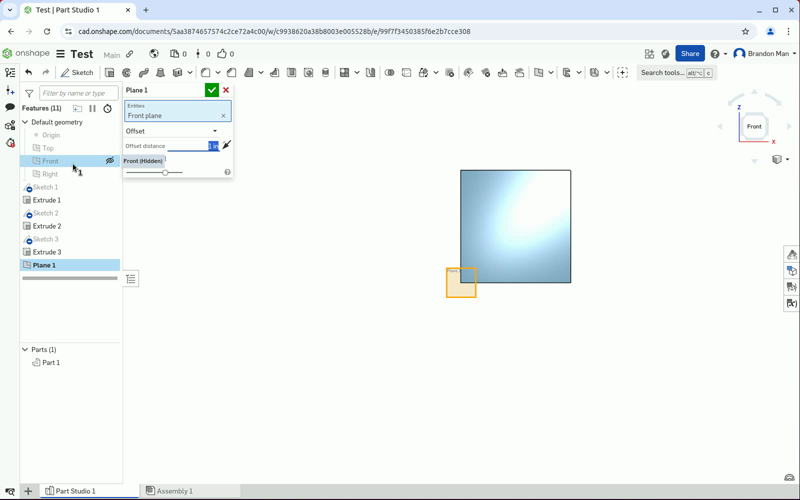
text(7.703)
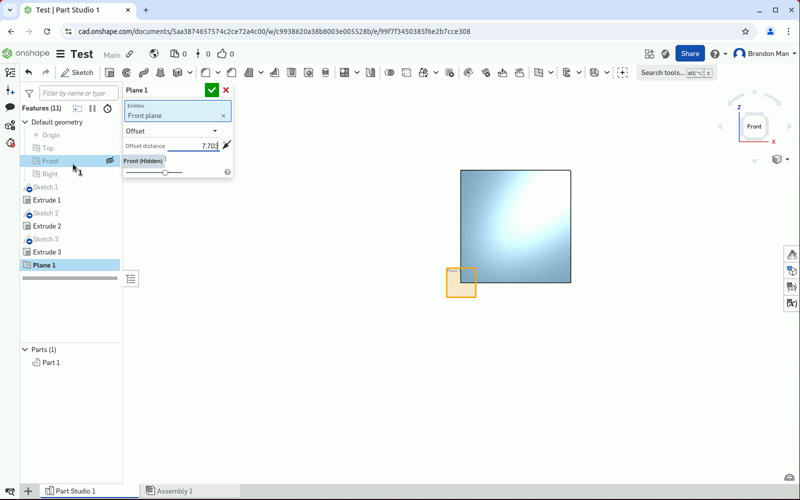
key(enter, 2)
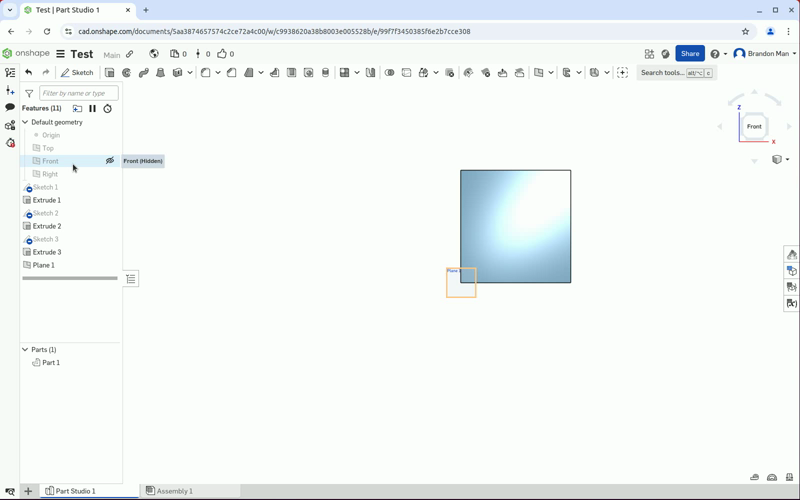
key(shift+s)
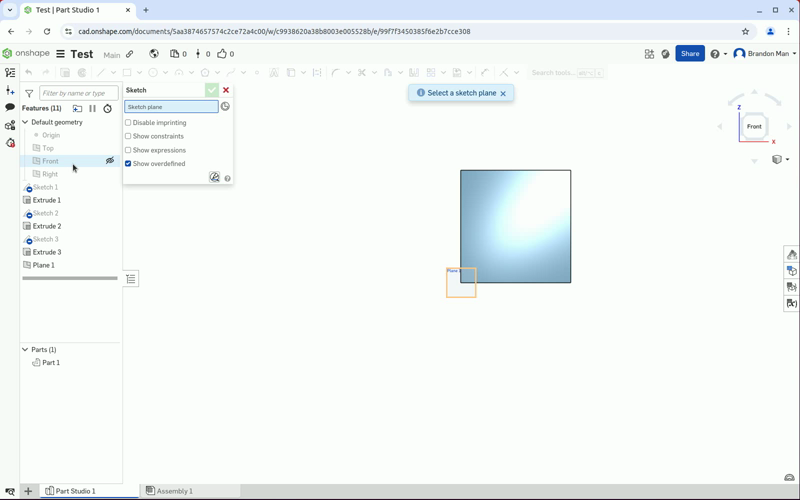
mouse_move(73, 267)
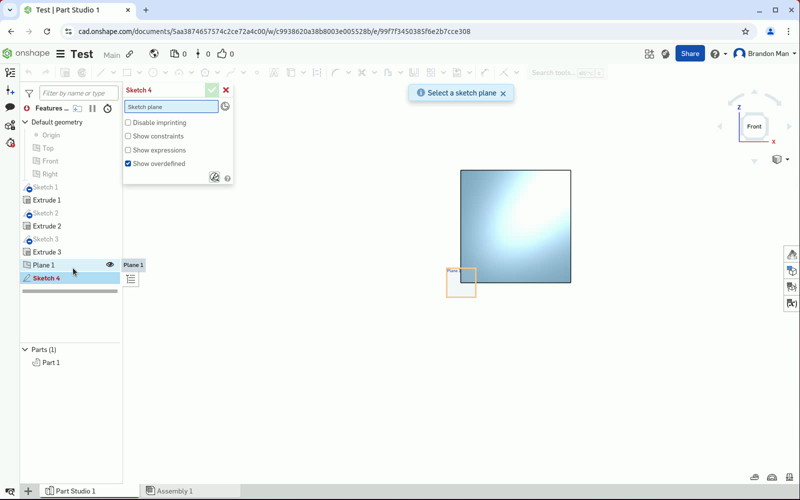
click(73, 267)
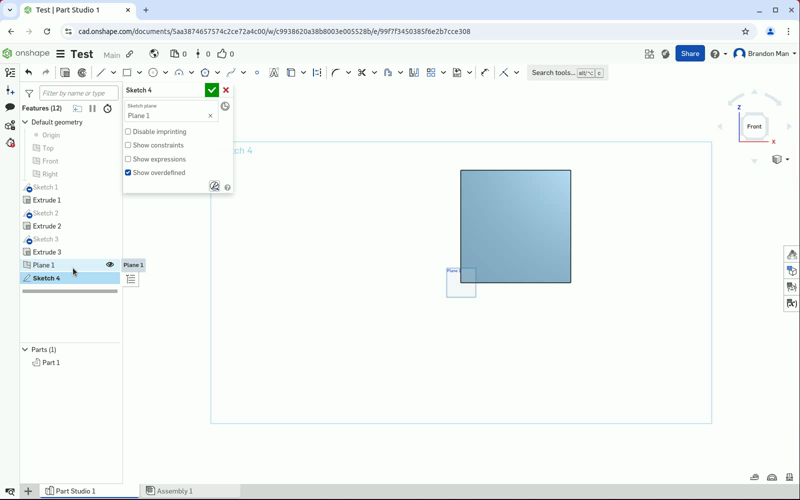
mouse_move(73, 352)
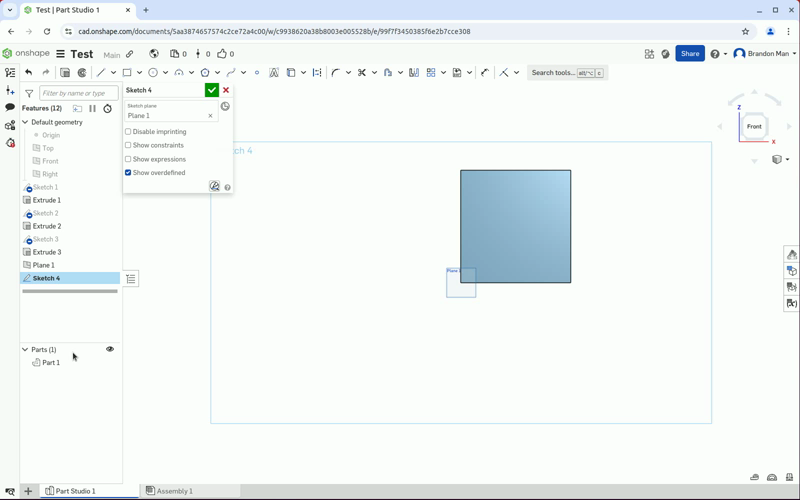
key(y)
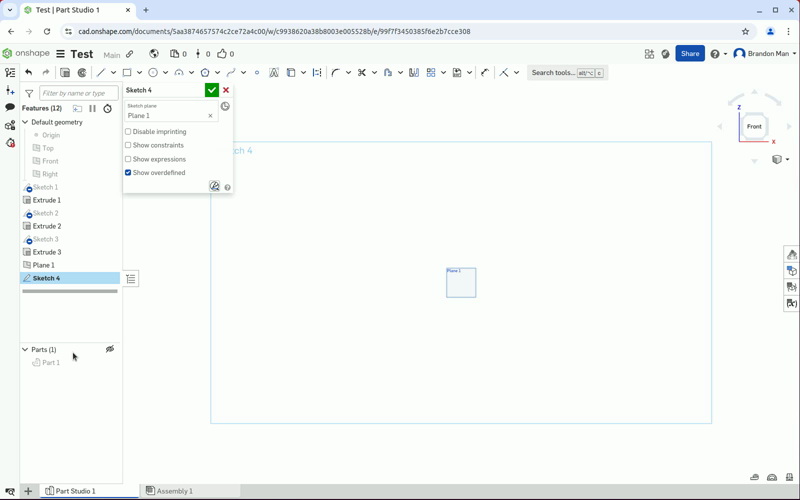
key(c)
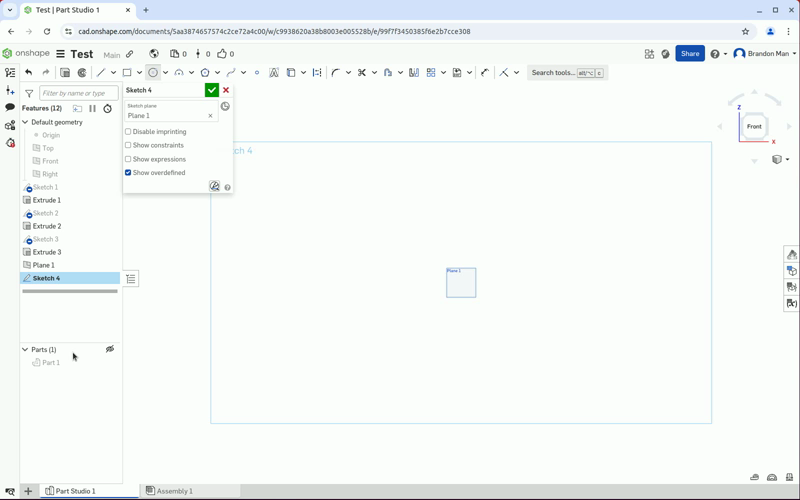
key_down(shift)
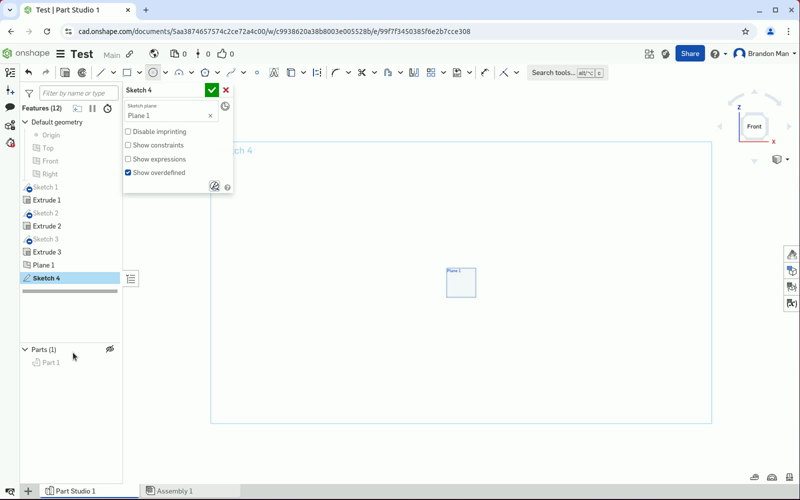
mouse_move(516, 213)
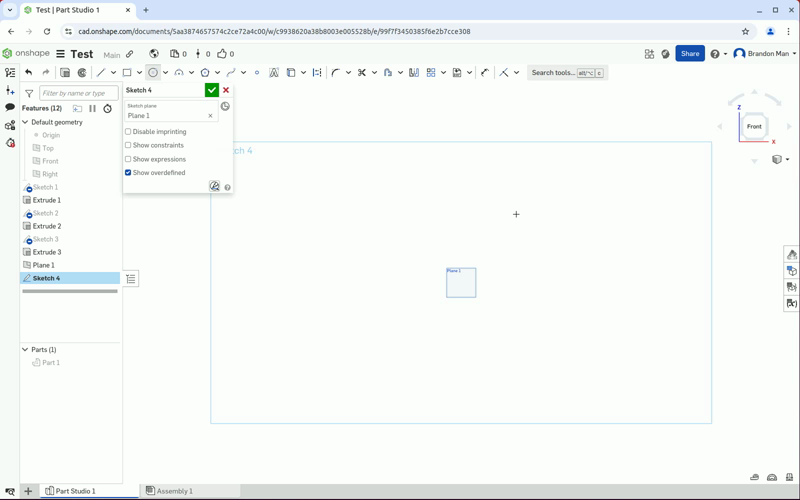
click(516, 213)
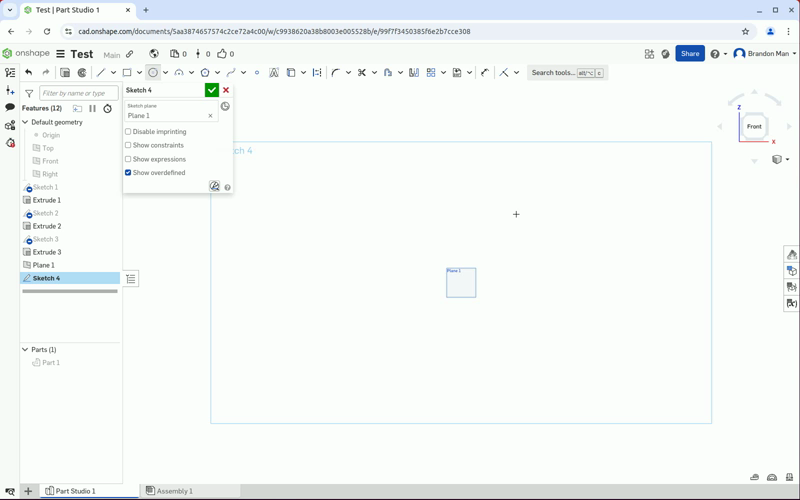
key_up(shift)
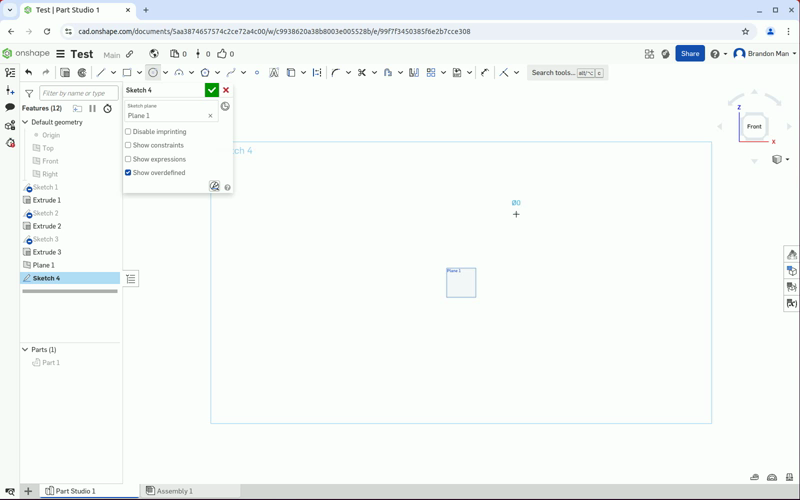
mouse_move(530, 213)
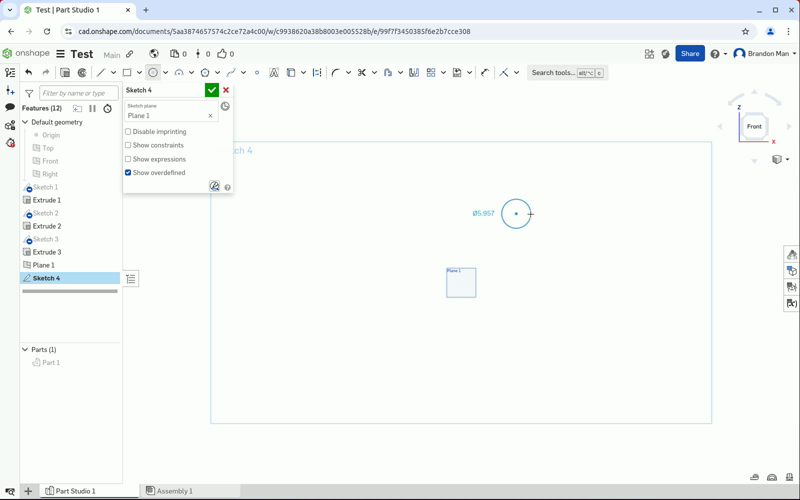
click(530, 213)
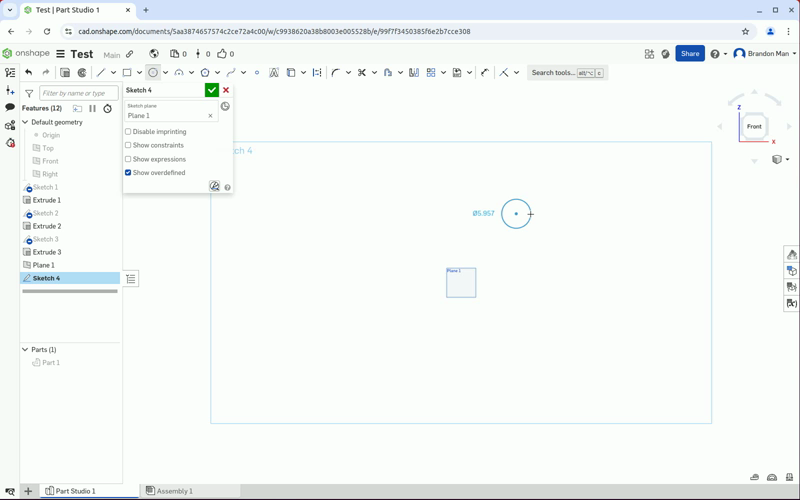
key(esc)
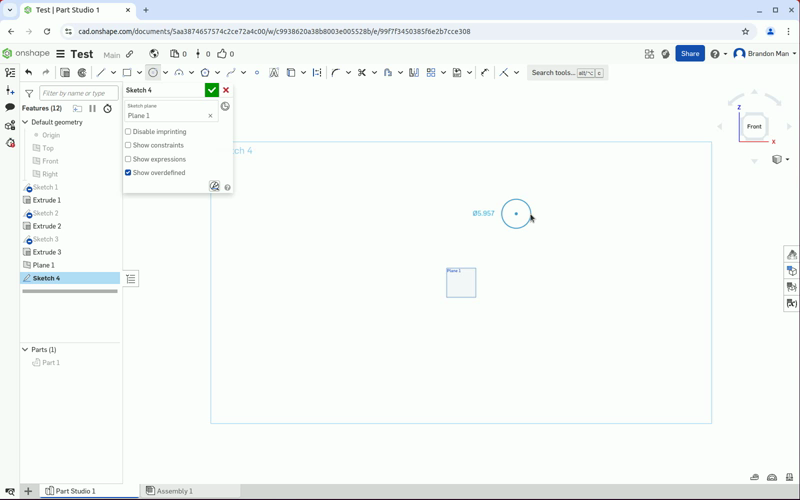
mouse_move(527, 210)
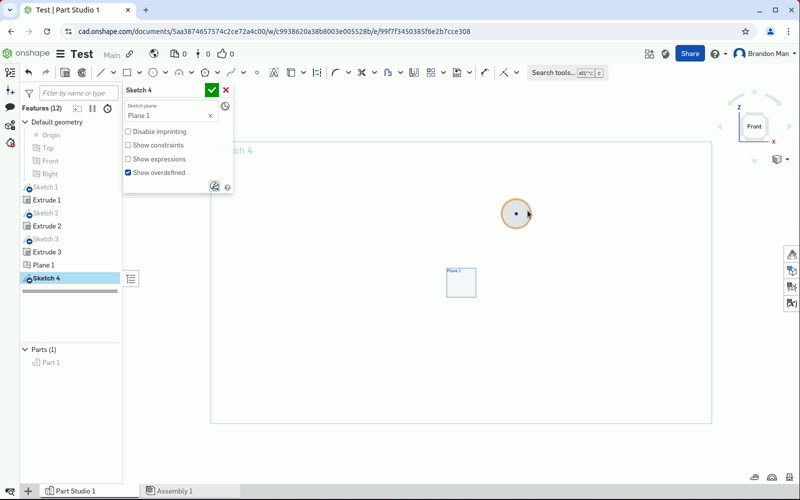
scroll(6)
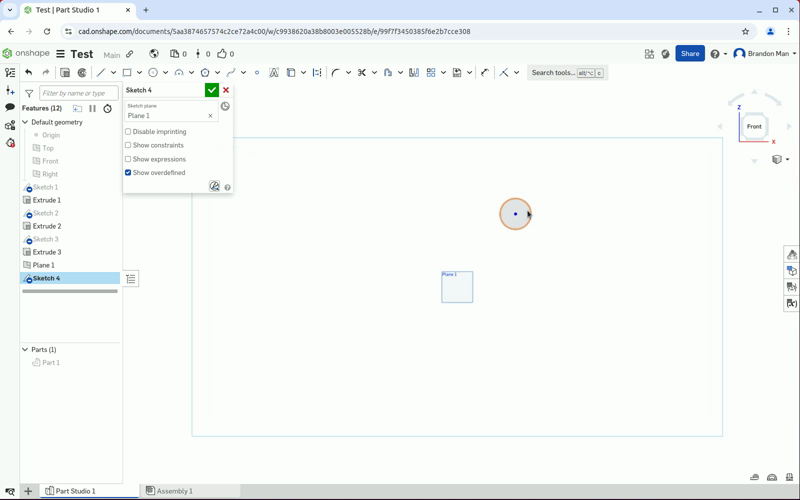
scroll(6)
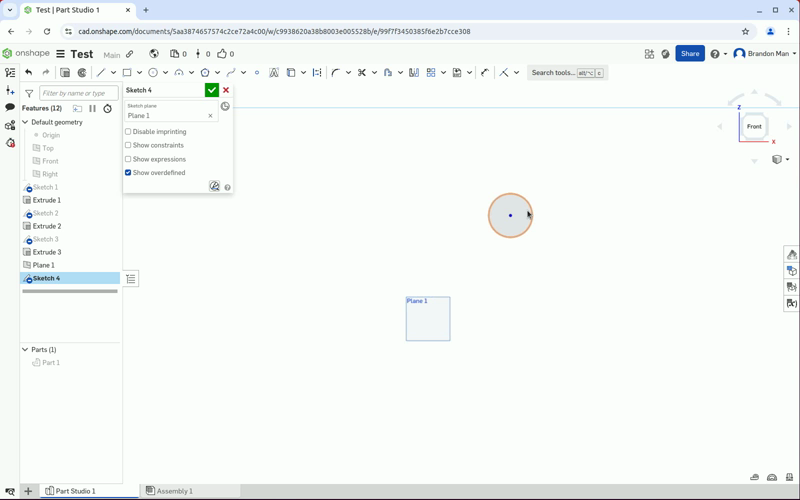
scroll(6)
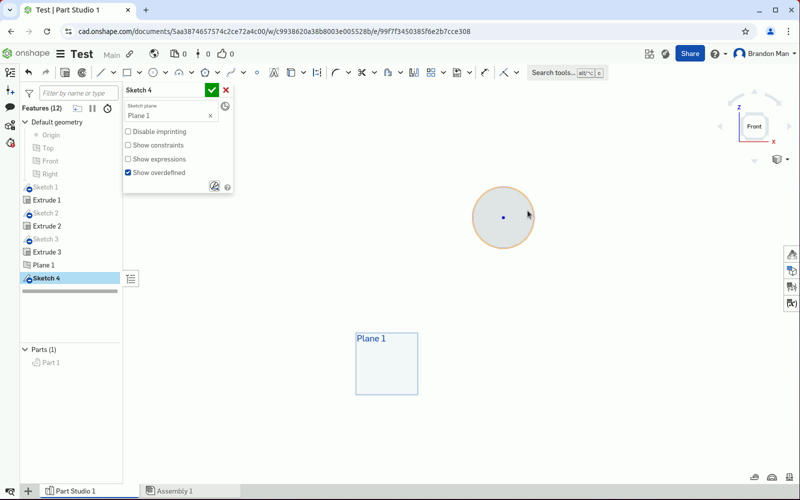
scroll(6)
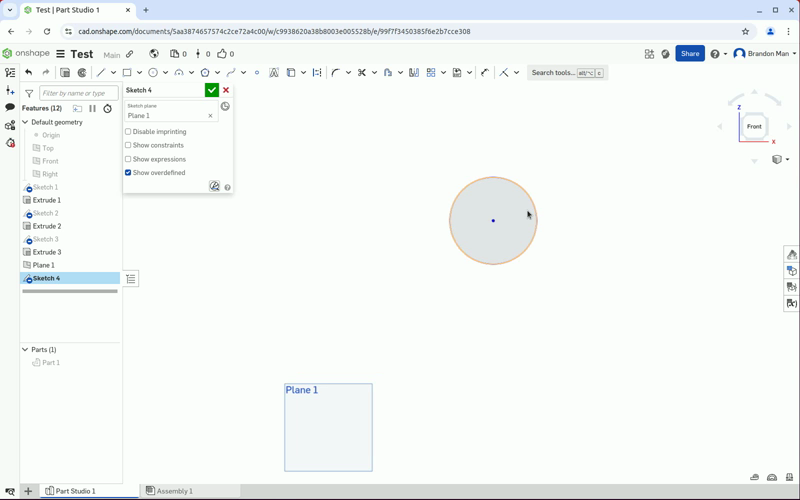
scroll(6)
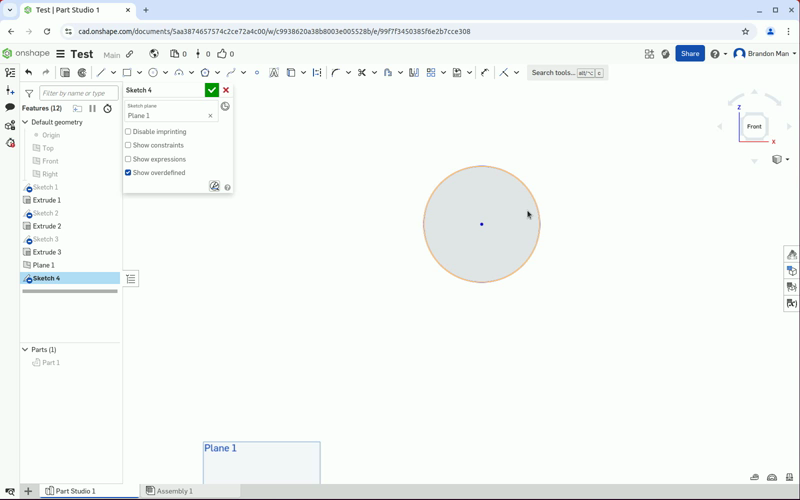
scroll(6)
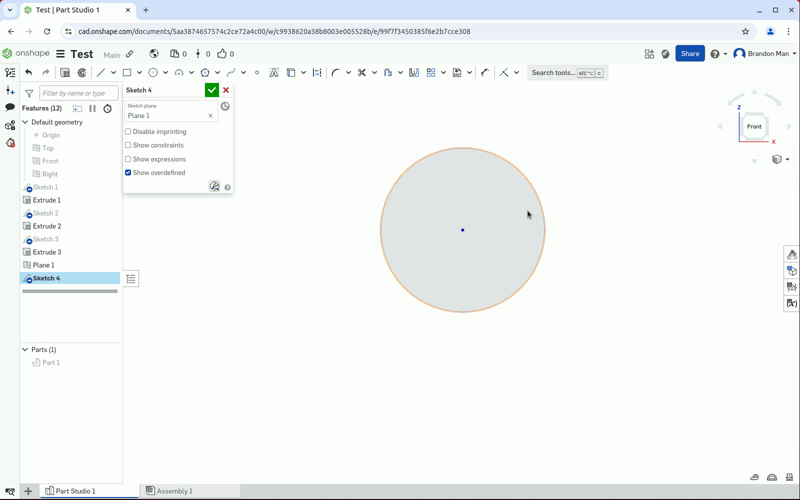
scroll(6)
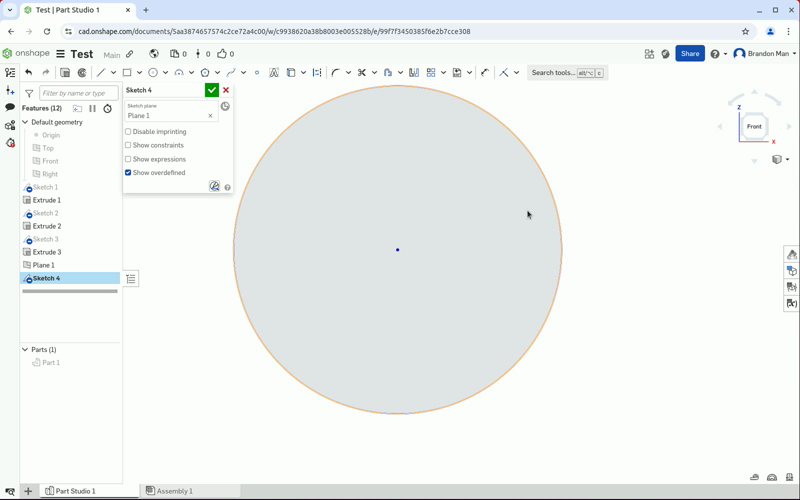
click(527, 210)
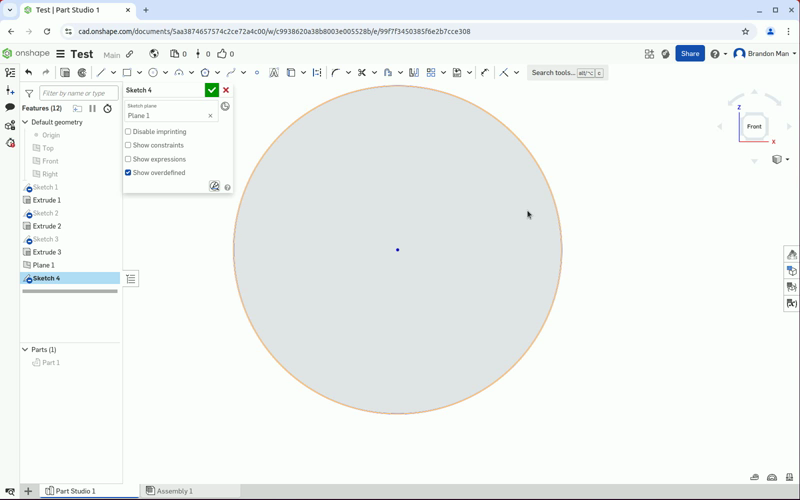
scroll(-6)
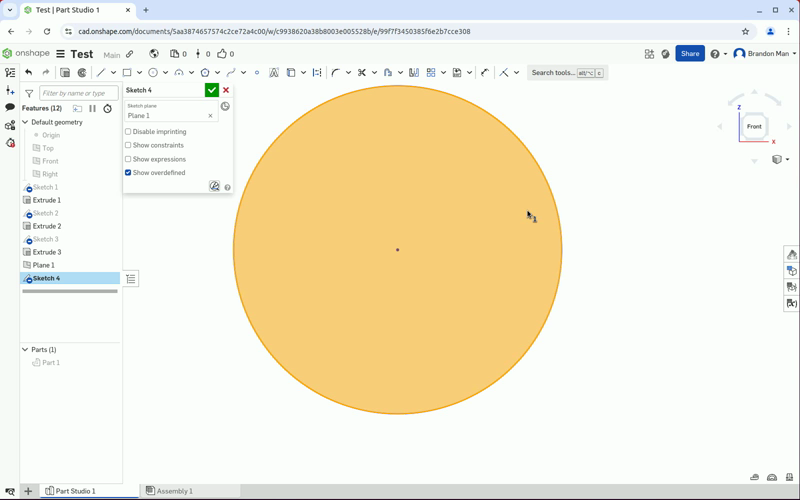
scroll(-6)
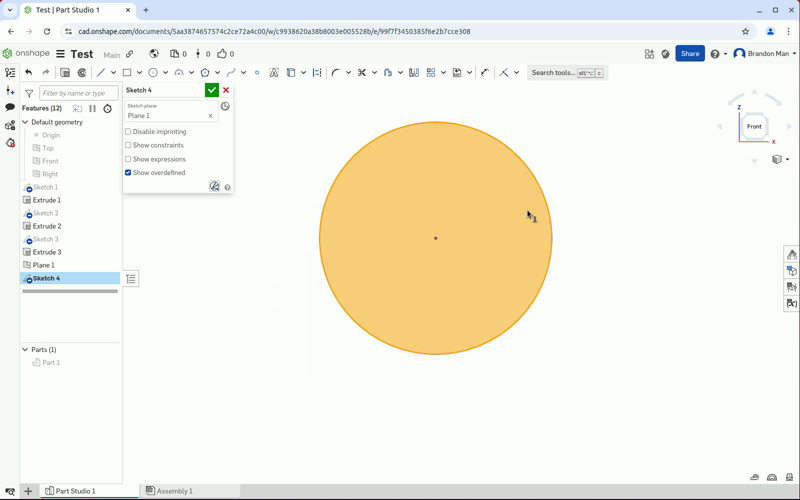
scroll(-6)
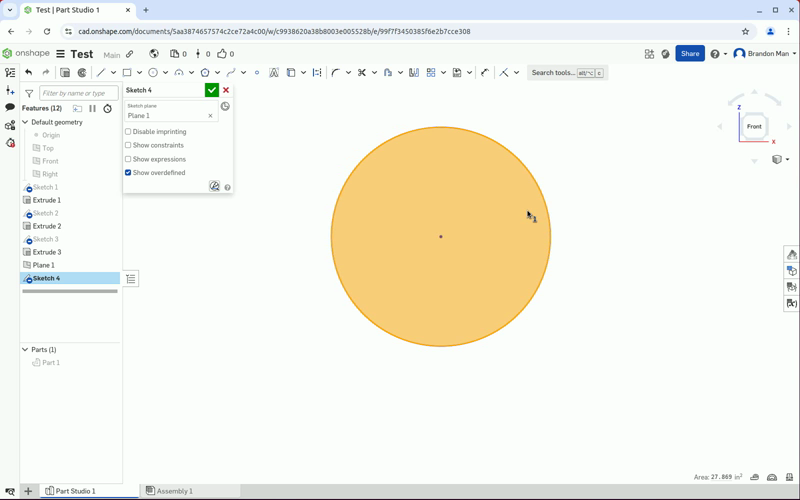
scroll(-6)
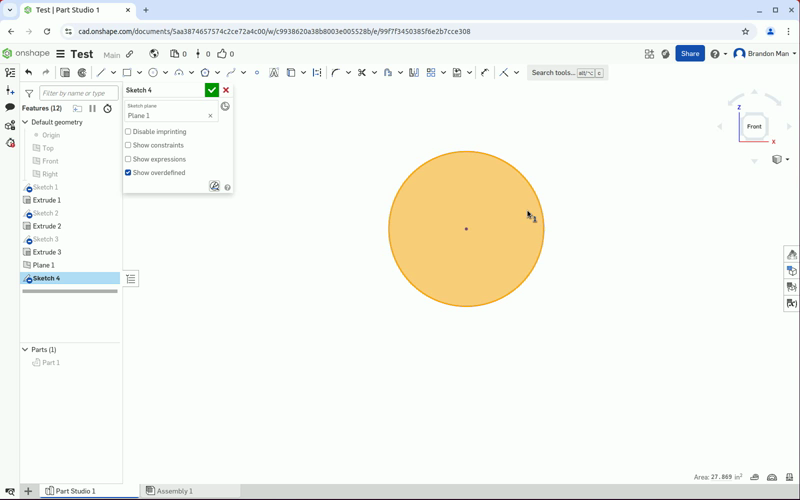
scroll(-6)
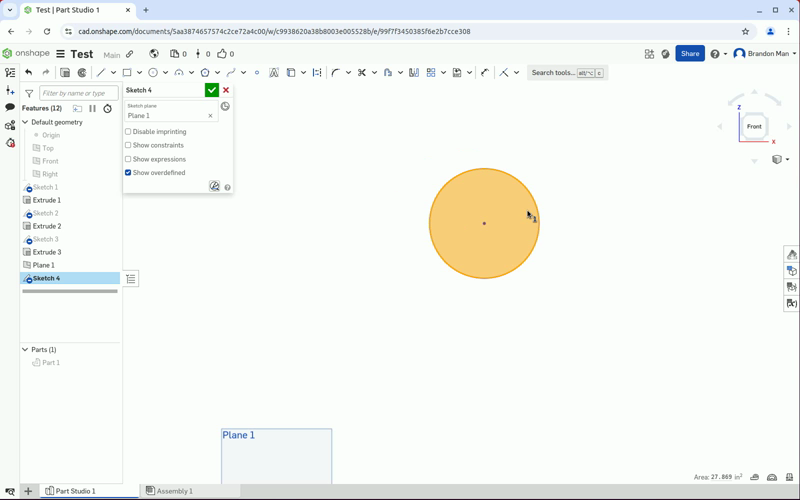
scroll(-6)
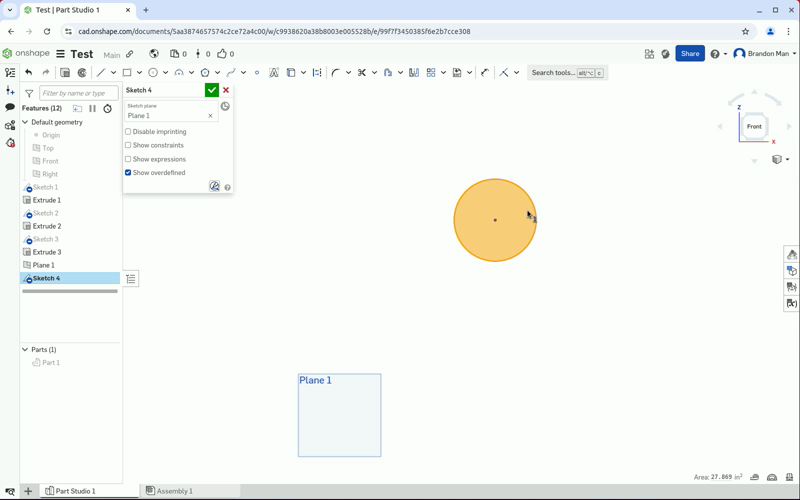
scroll(-6)
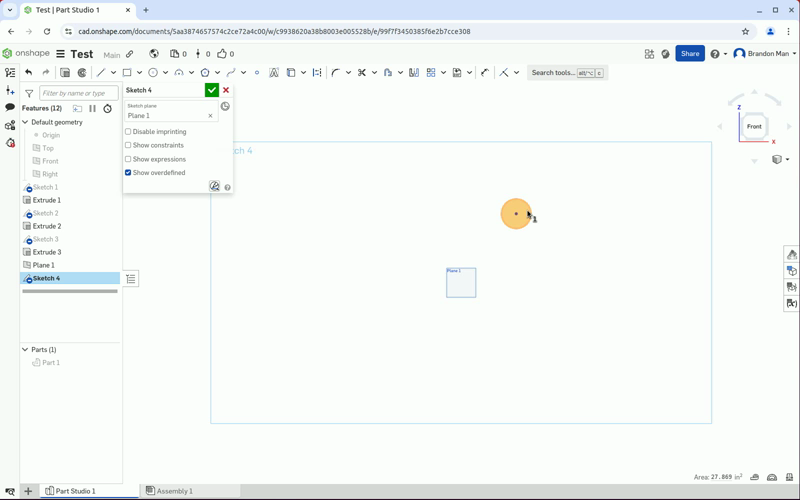
mouse_move(73, 352)
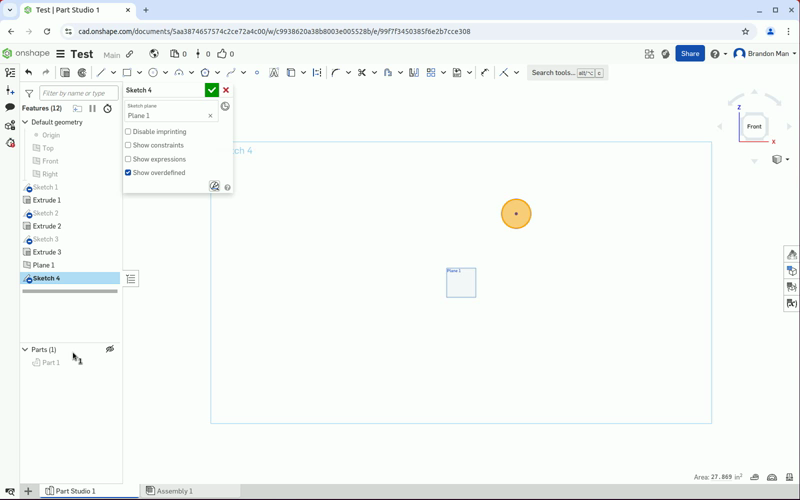
key(shift+y)
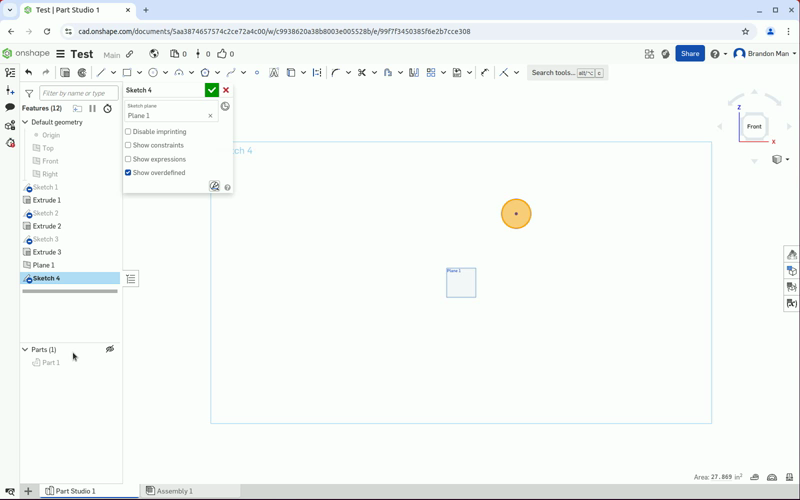
key(shift+e)
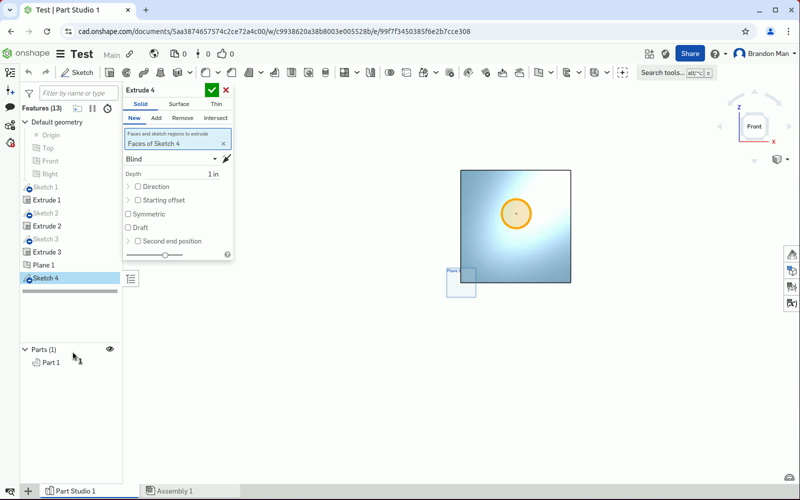
mouse_move(143, 106)
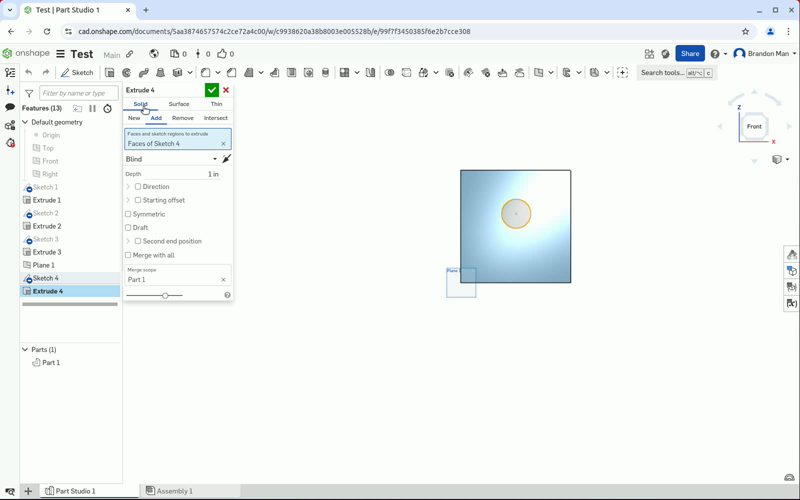
click(143, 106)
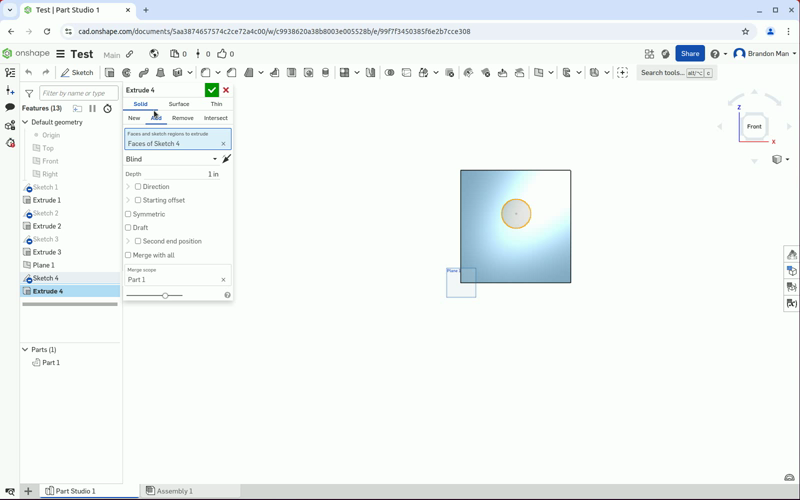
mouse_move(186, 120)
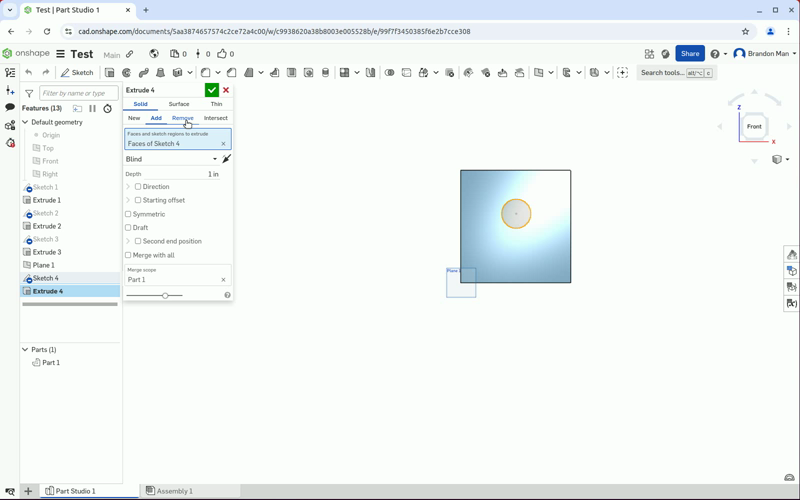
click(186, 120)
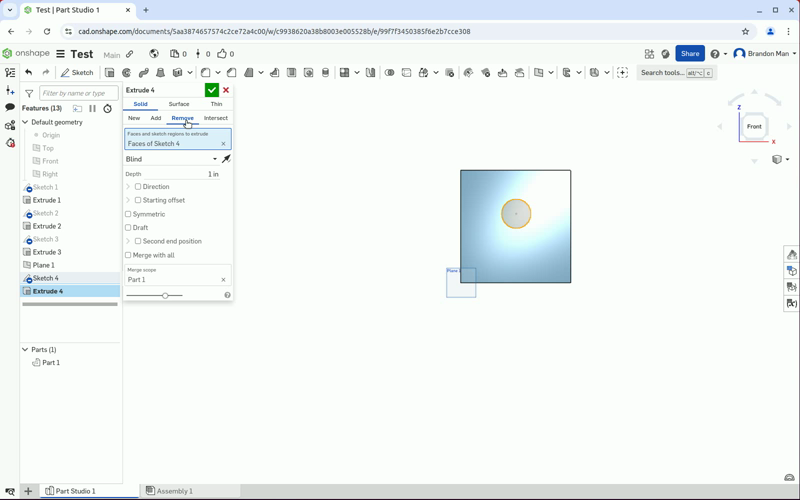
key(tab, 4)
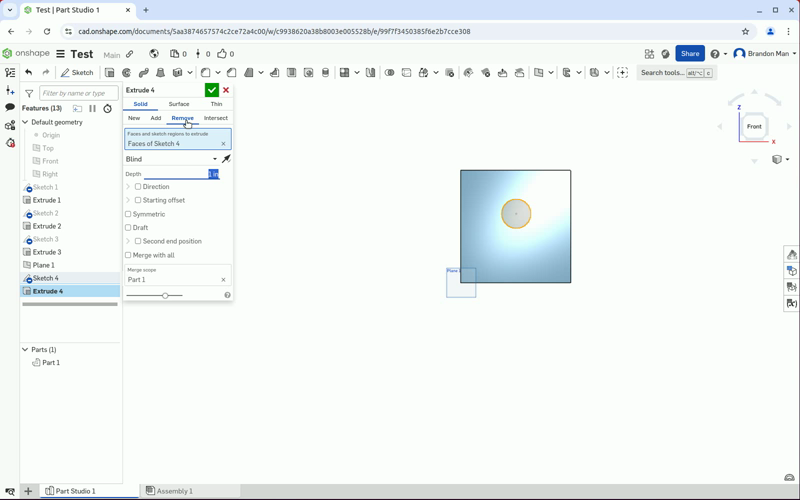
text(7.703)
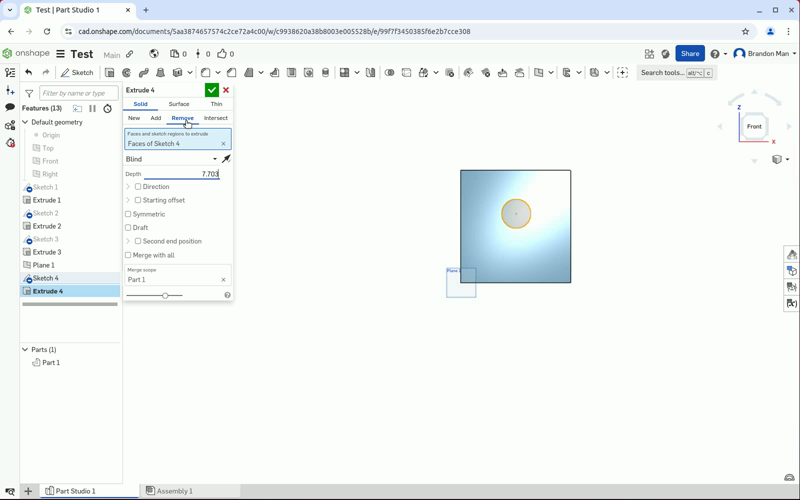
key(tab, 6)
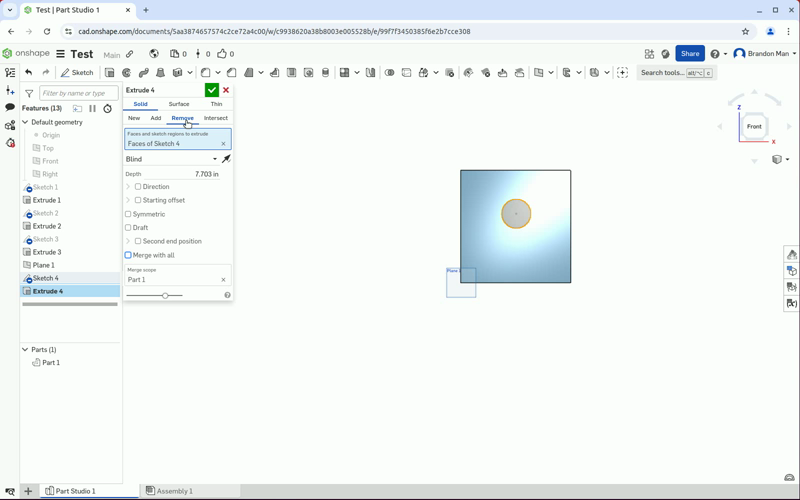
key(space)
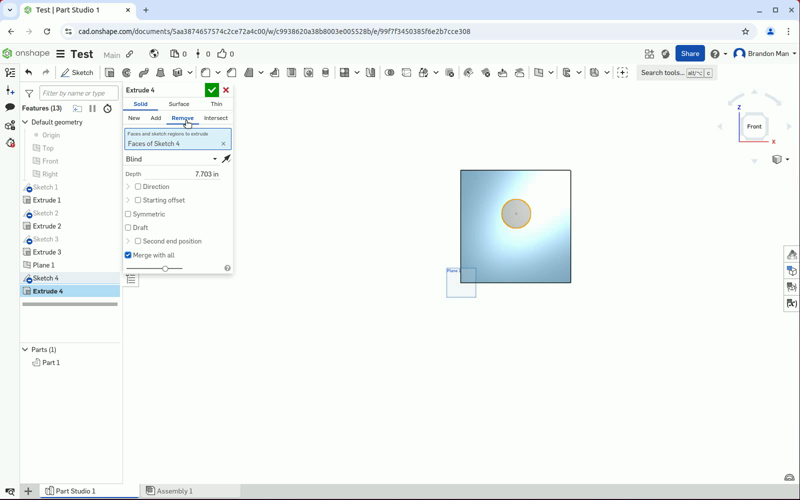
key(enter)
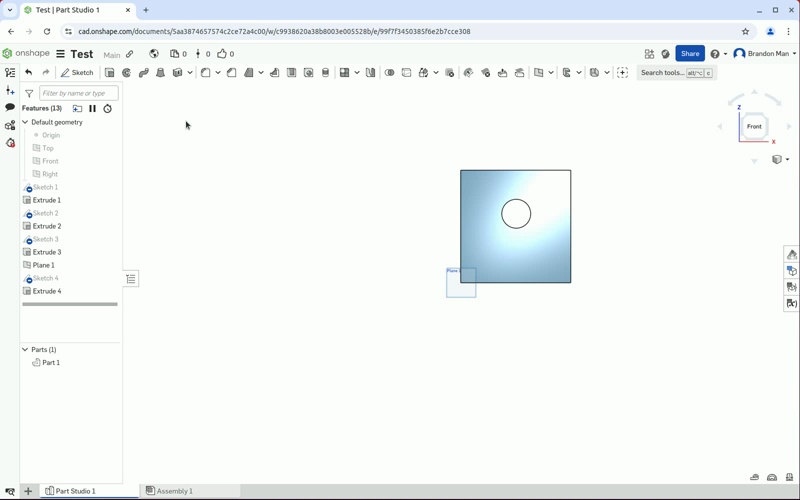
key(shift+h)
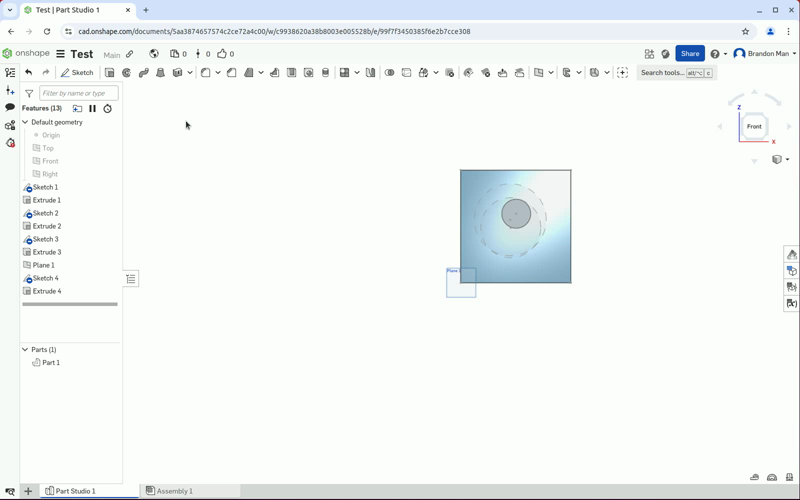
key(shift+h)
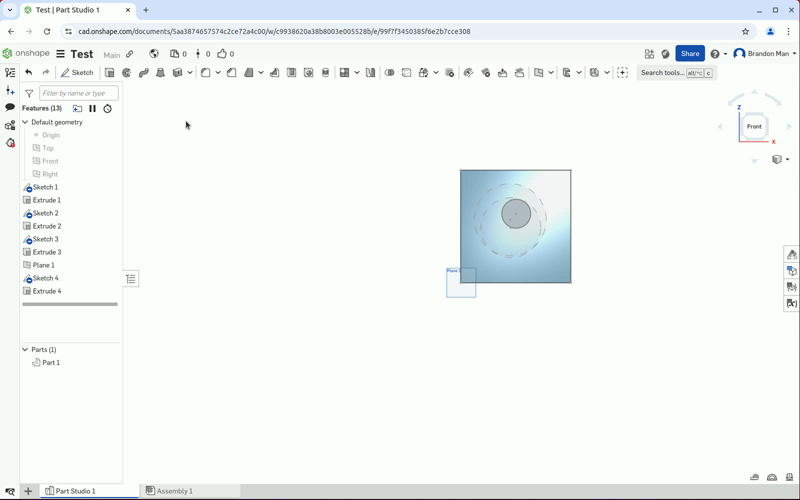
key(shift+7)
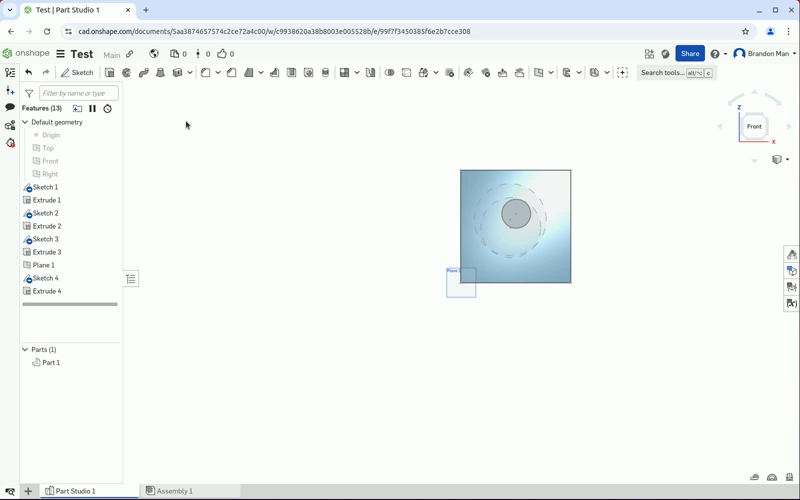
key(left, 2)
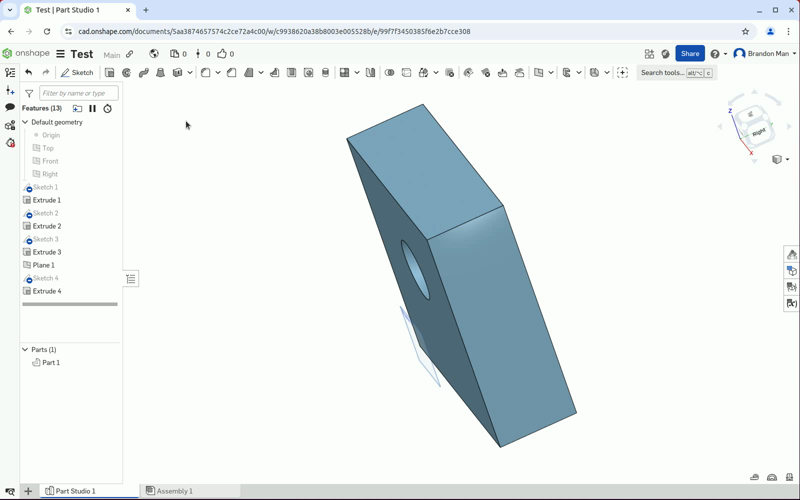
key(down, 2)
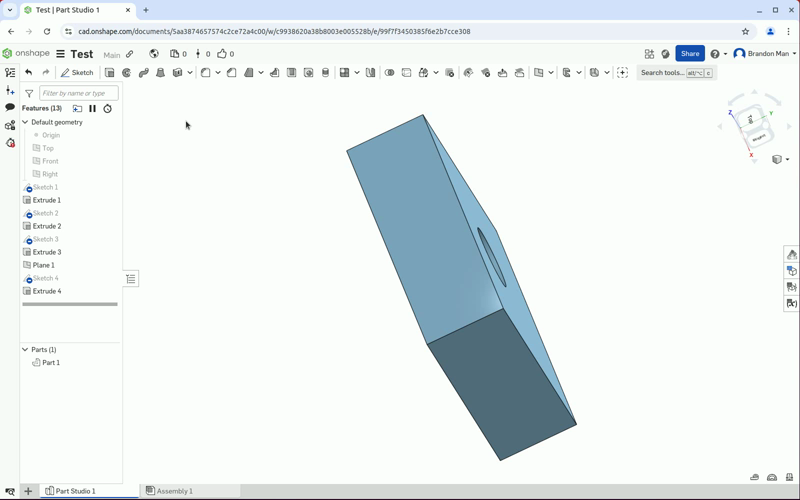
key(up, 2)
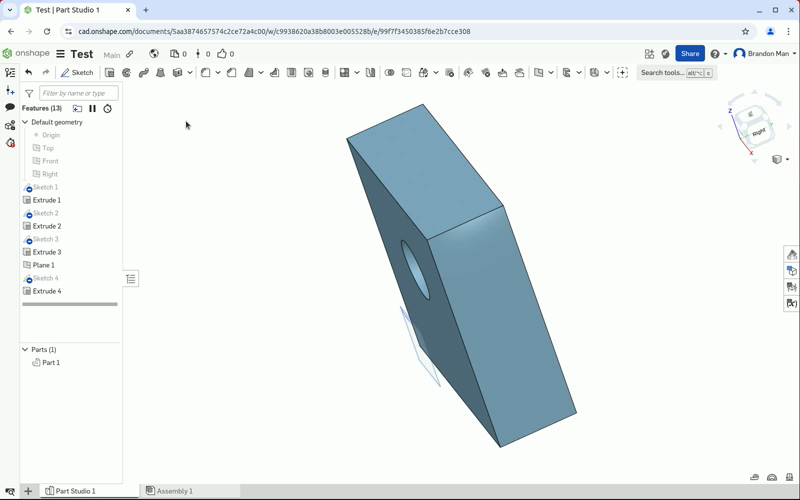
key(right, 2)
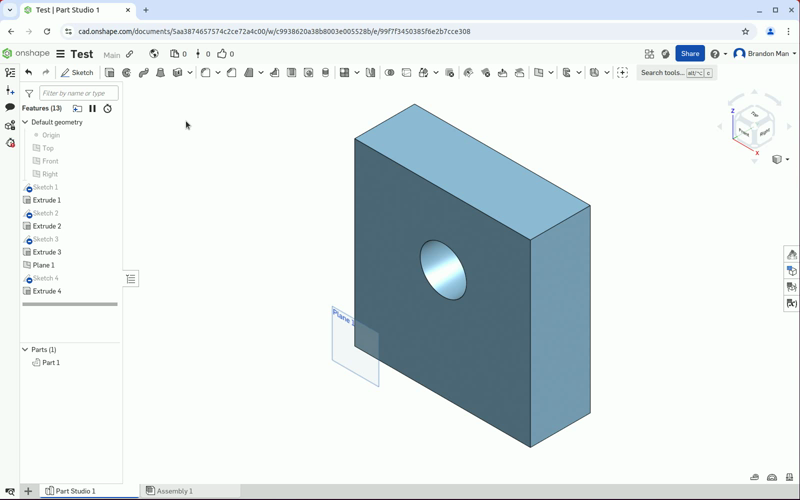
mouse_move(73, 189)
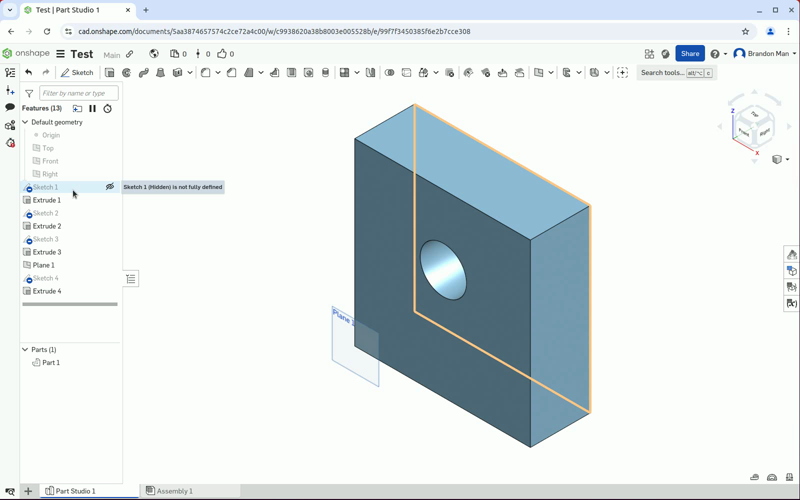
click(73, 189)